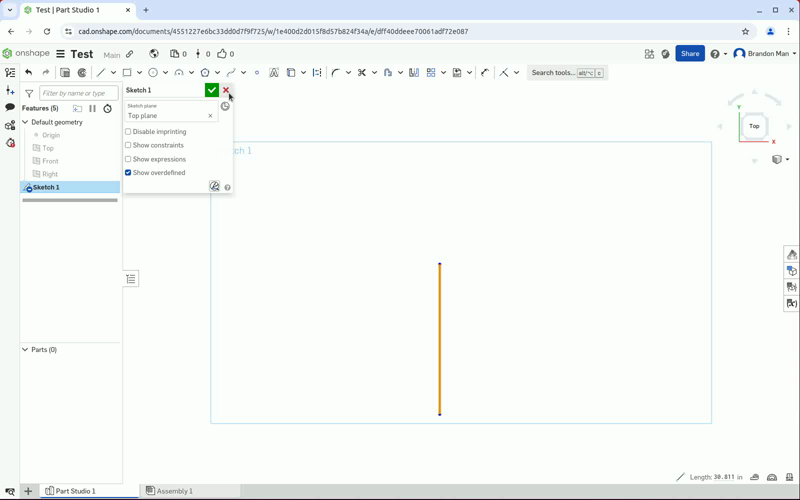
key(shift+h)
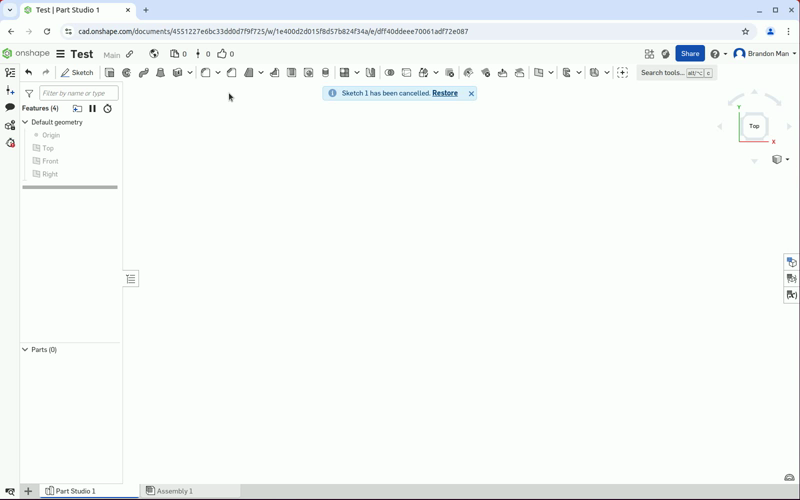
mouse_move(73, 352)
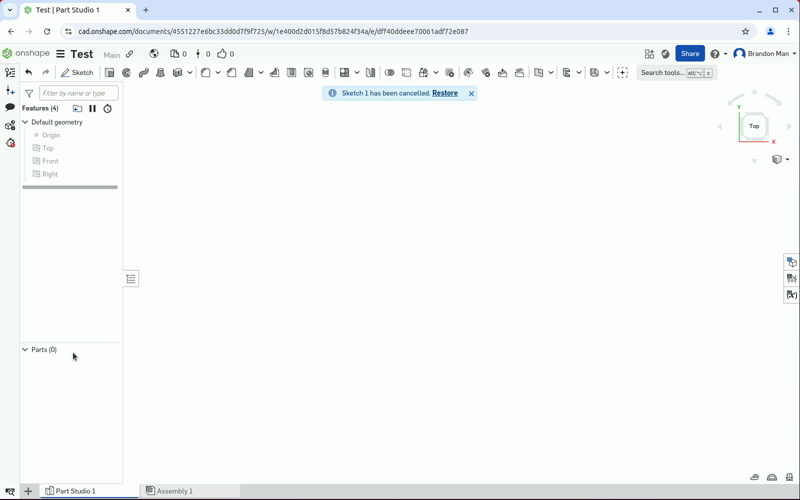
key(y)
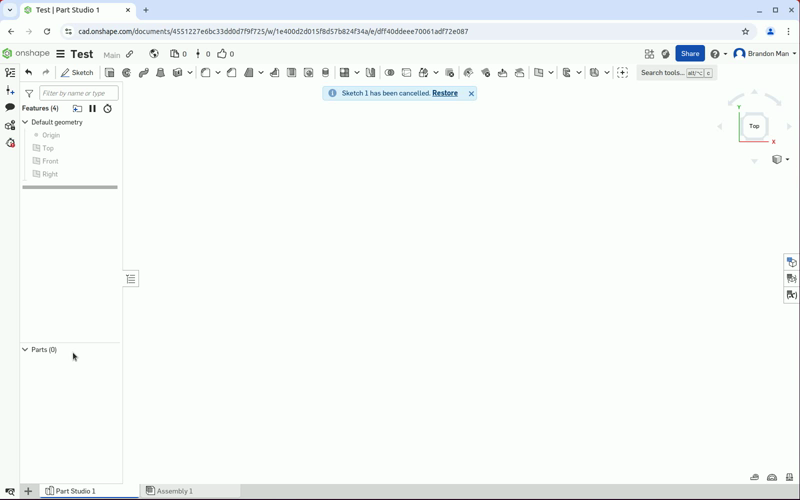
key(shift+p)
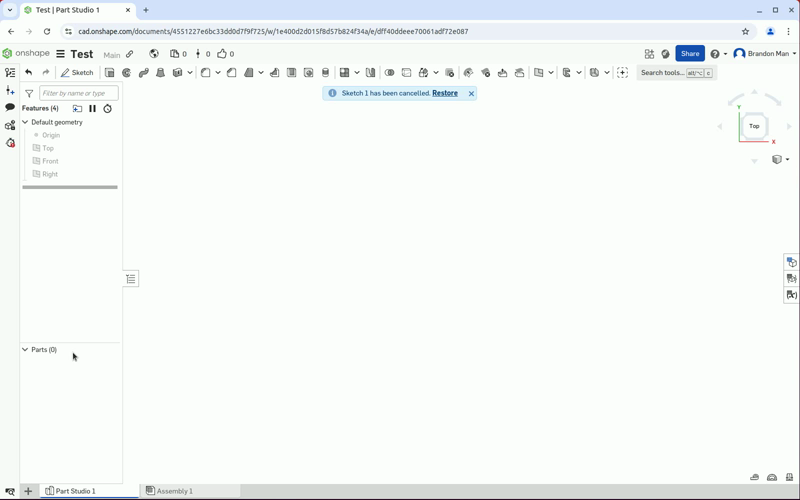
key(space)
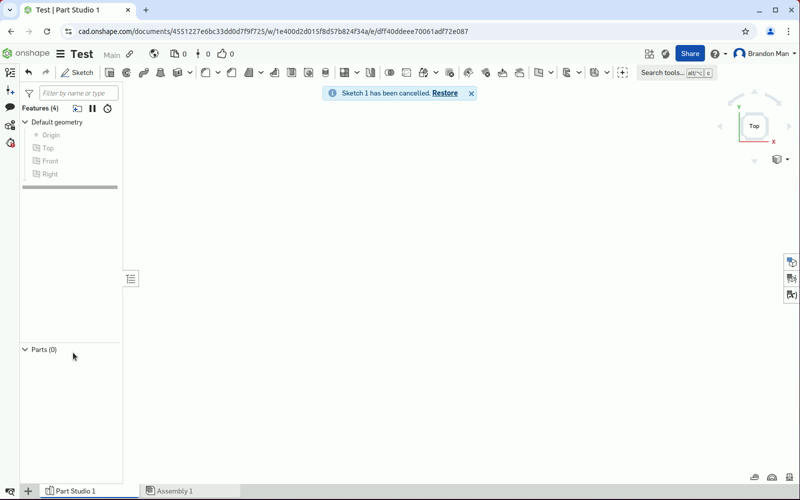
key_down(shift)
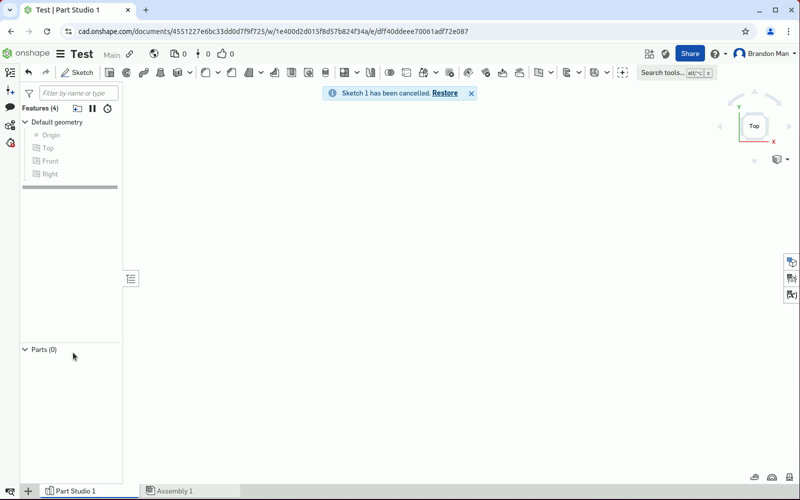
key(up)
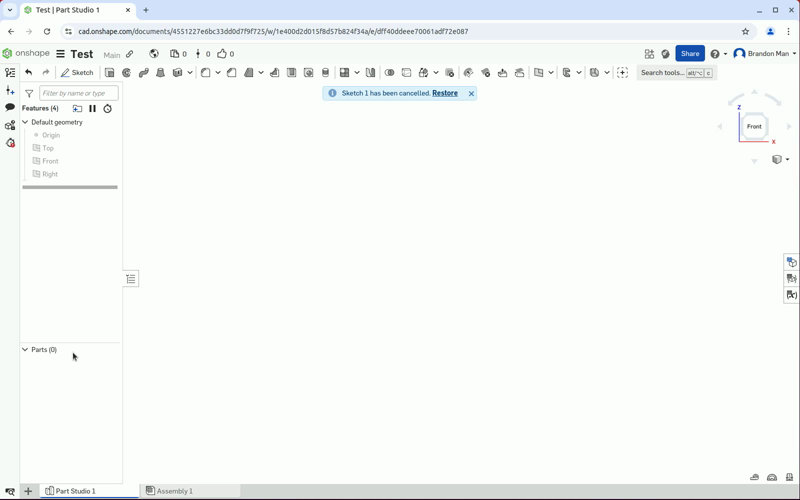
key_up(shift)
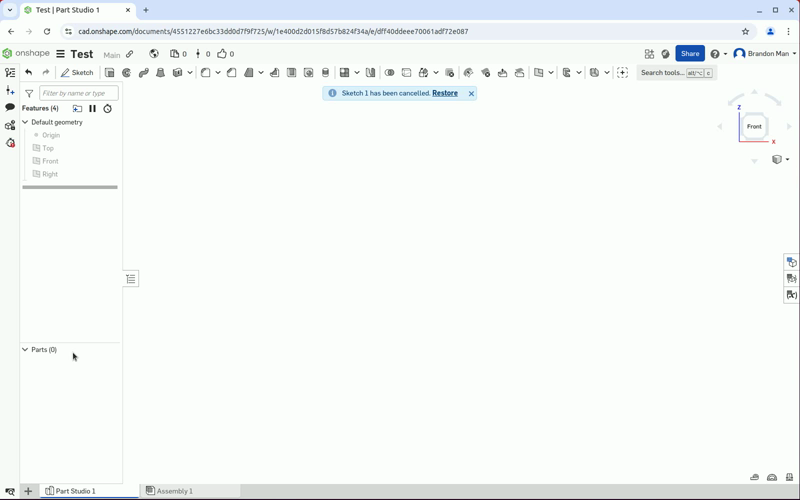
mouse_move(73, 352)
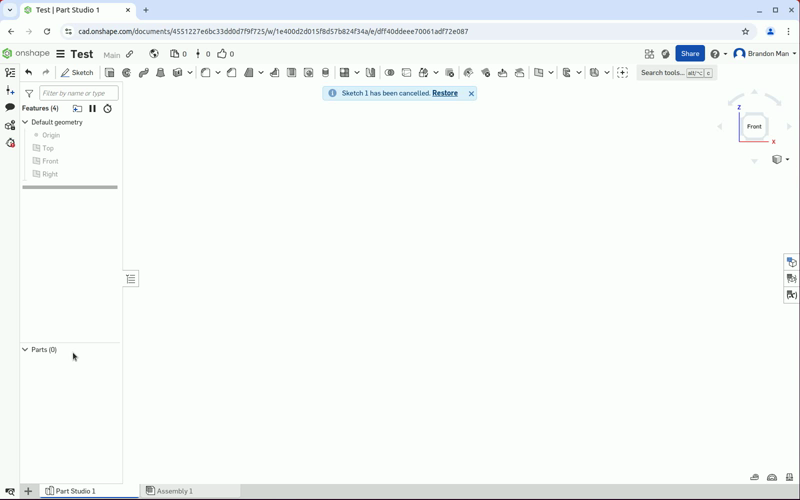
key(shift+y)
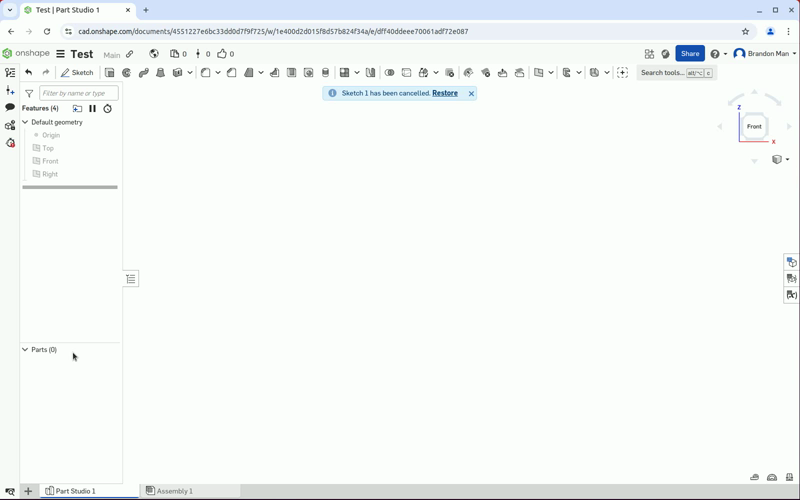
key(shift+s)
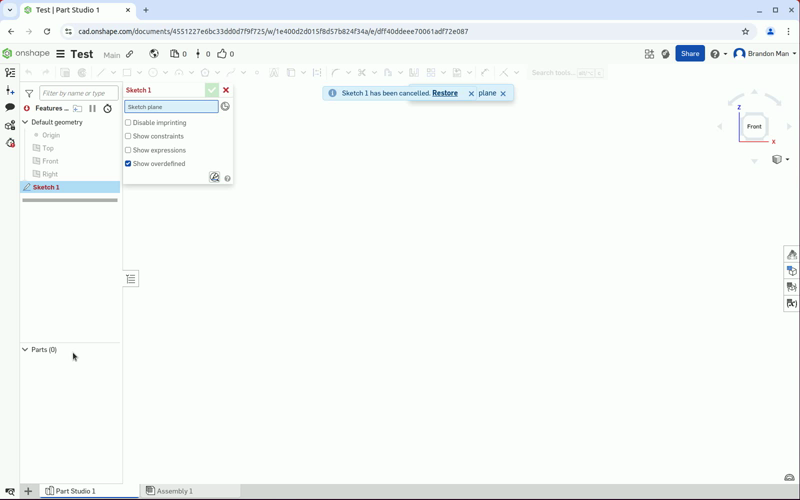
mouse_move(73, 163)
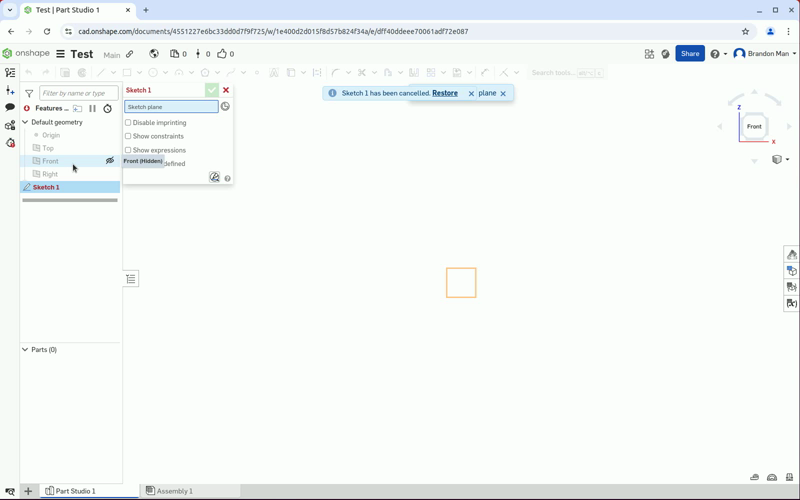
click(73, 163)
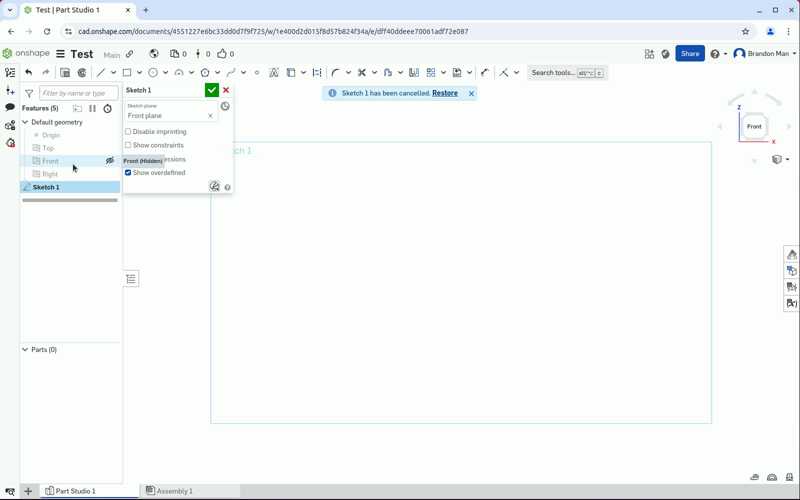
mouse_move(73, 352)
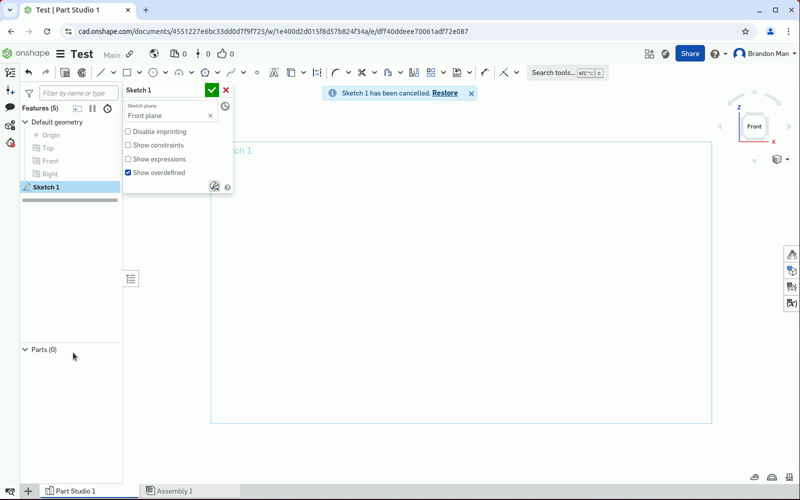
key(y)
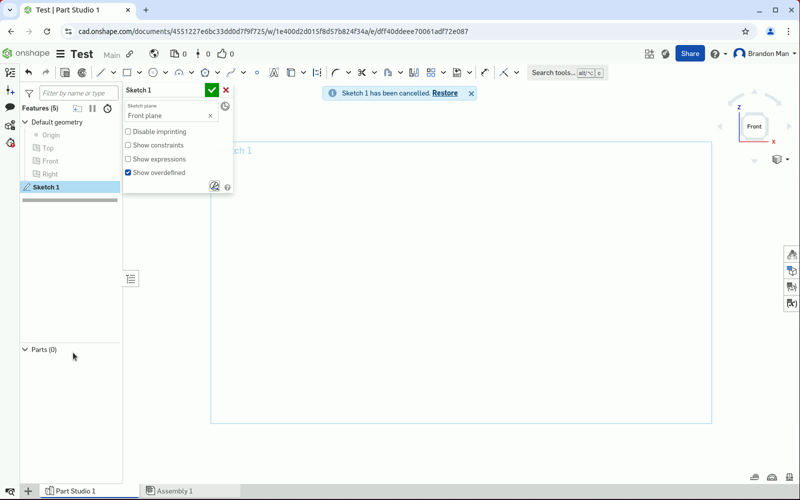
key(l)
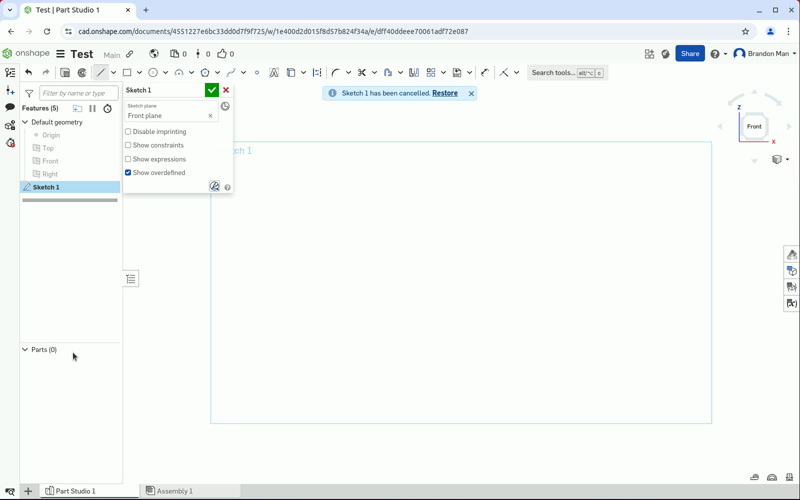
key_down(shift)
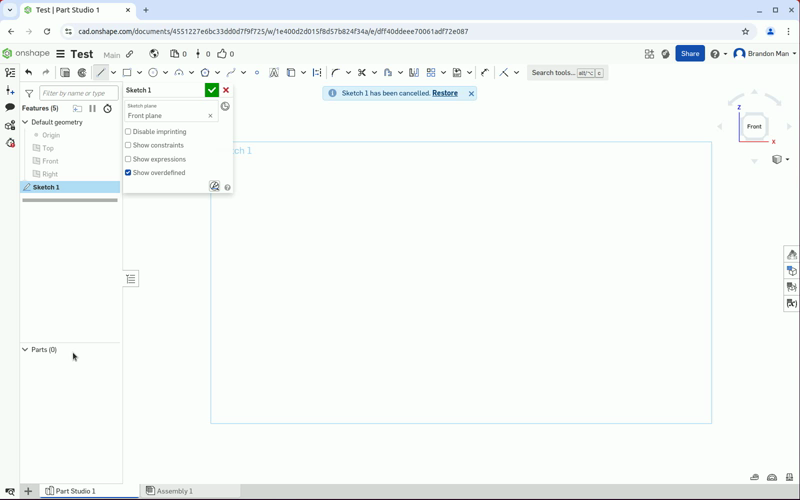
mouse_move(460, 282)
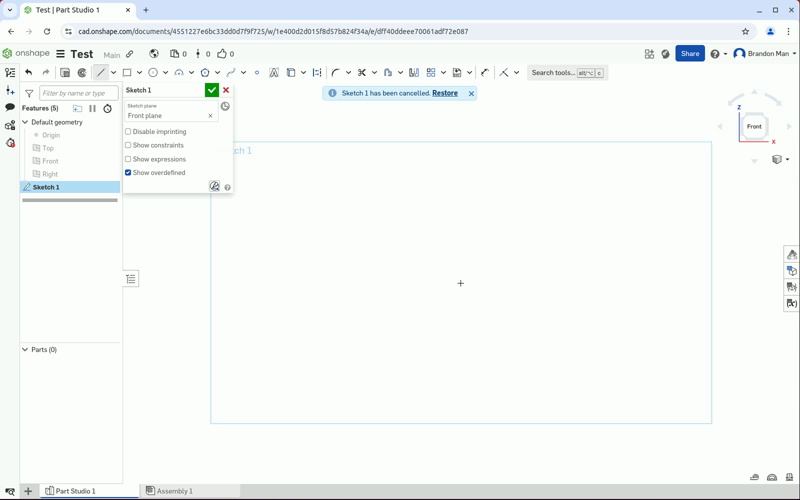
click(460, 282)
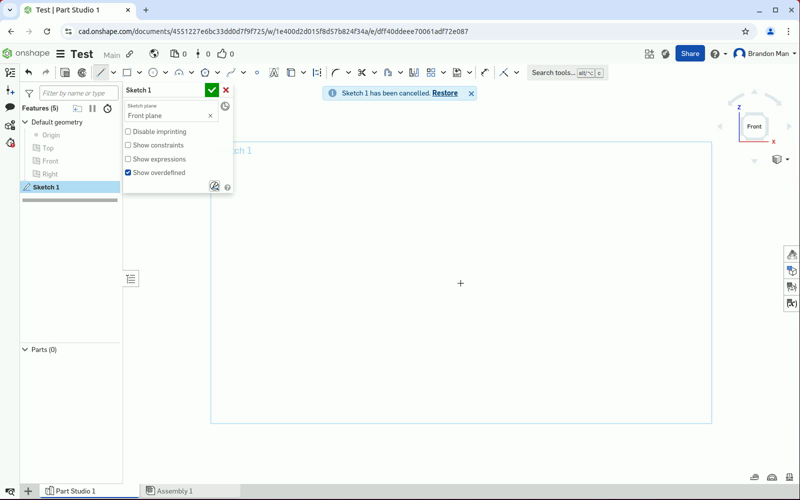
key_up(shift)
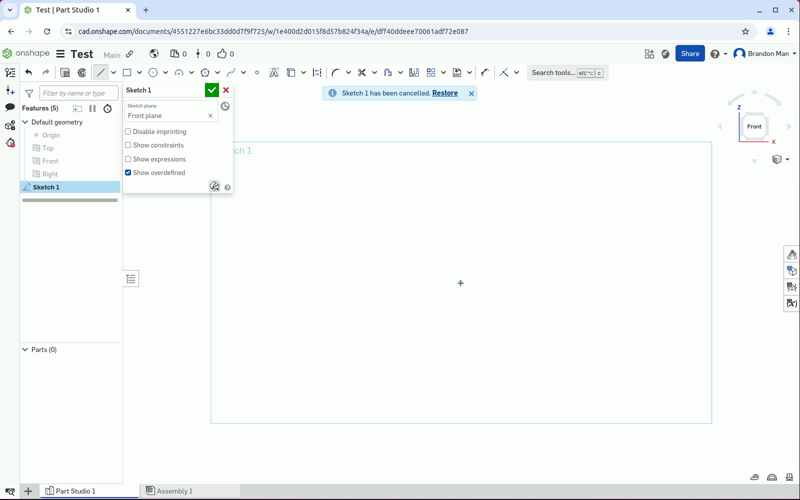
key_down(shift)
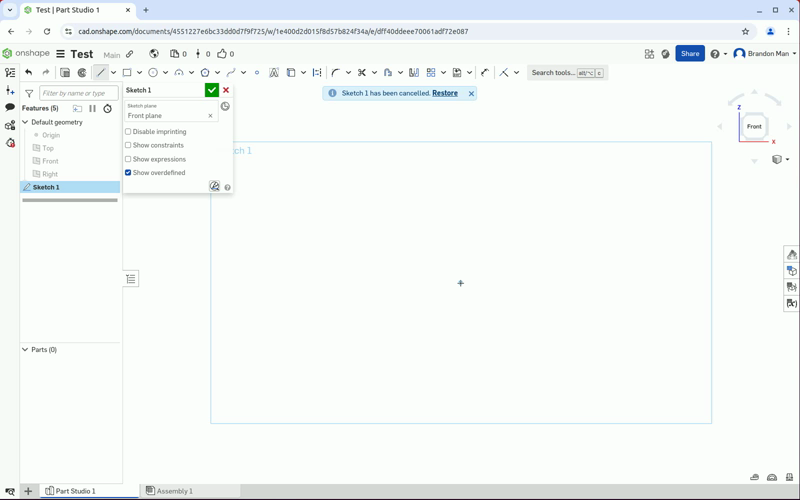
mouse_move(573, 282)
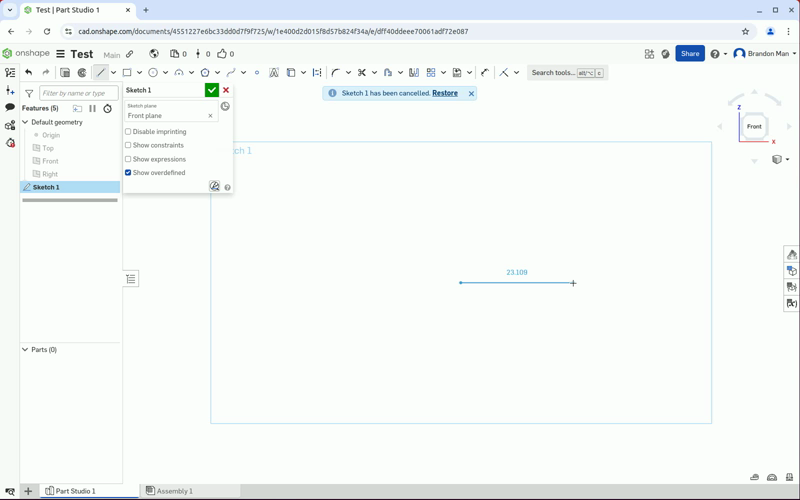
click(573, 282)
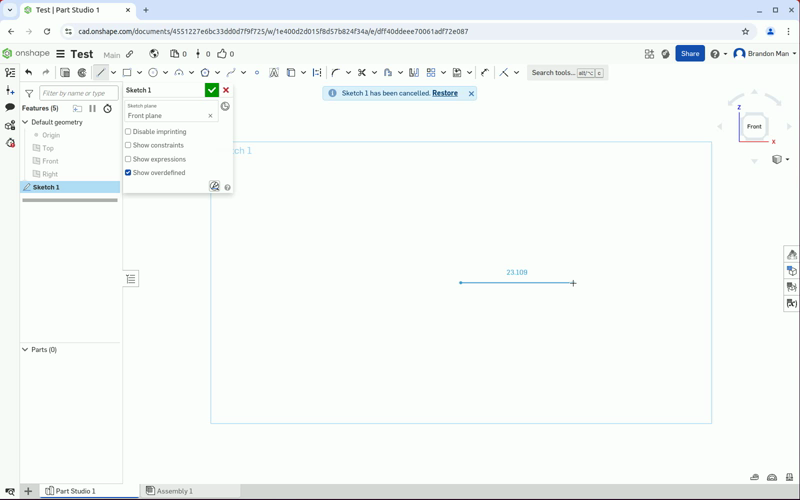
key_up(shift)
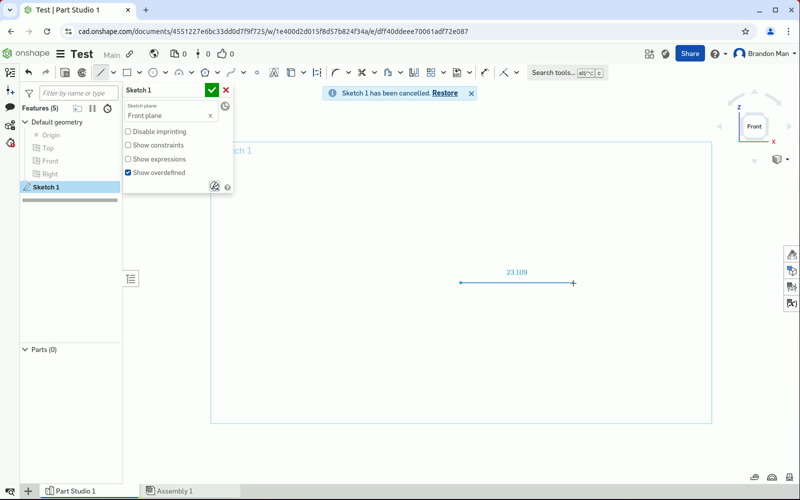
key_down(shift)
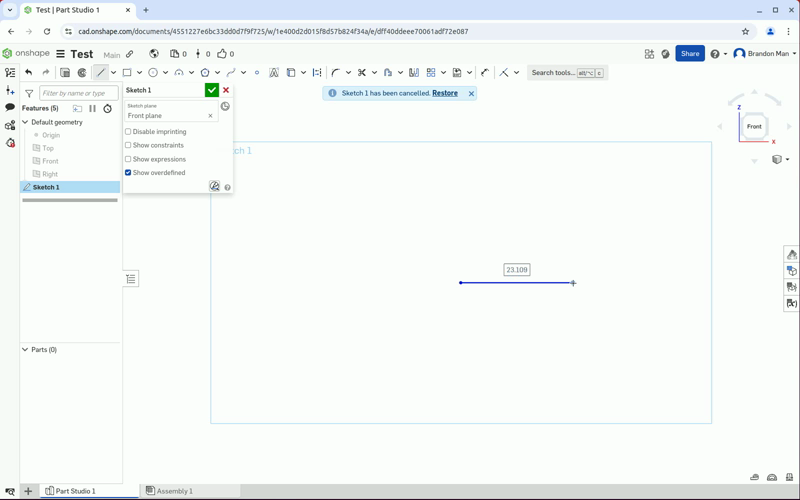
mouse_move(589, 282)
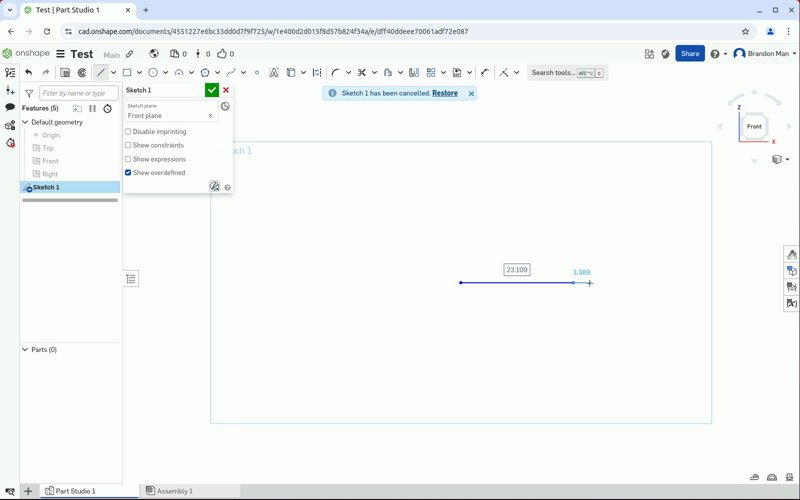
mouse_move(573, 264)
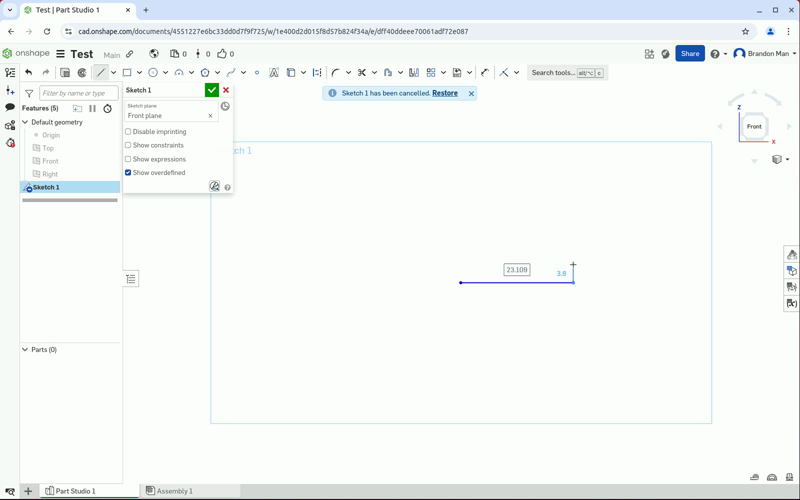
click(573, 264)
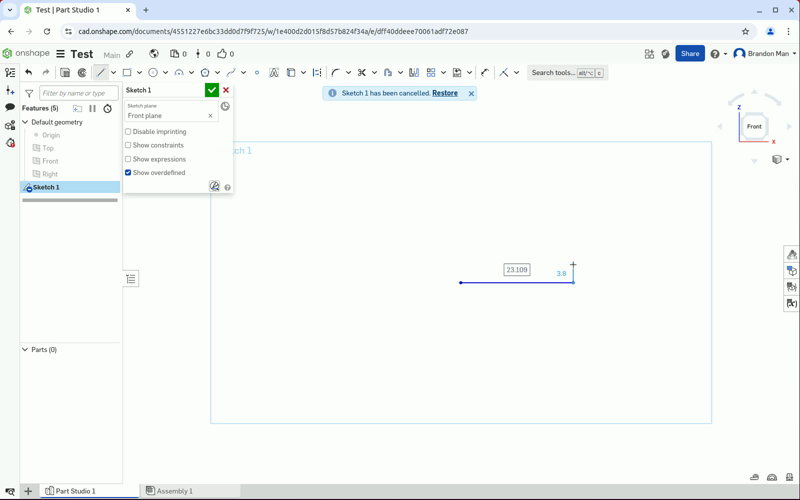
key_up(shift)
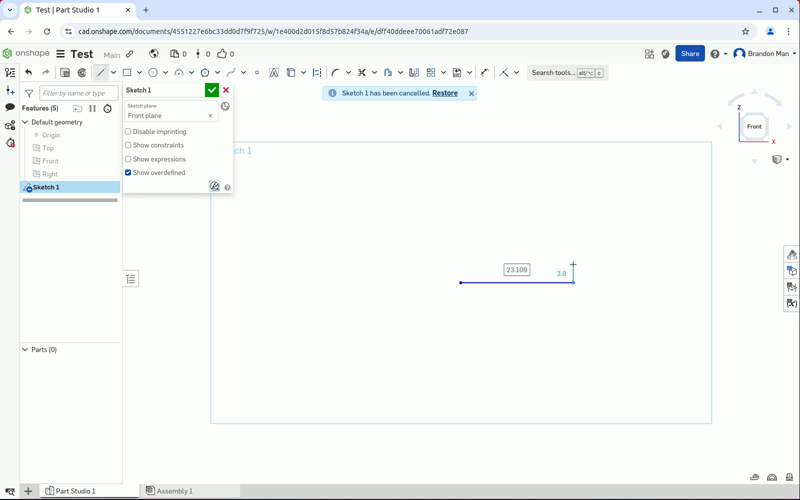
key_down(shift)
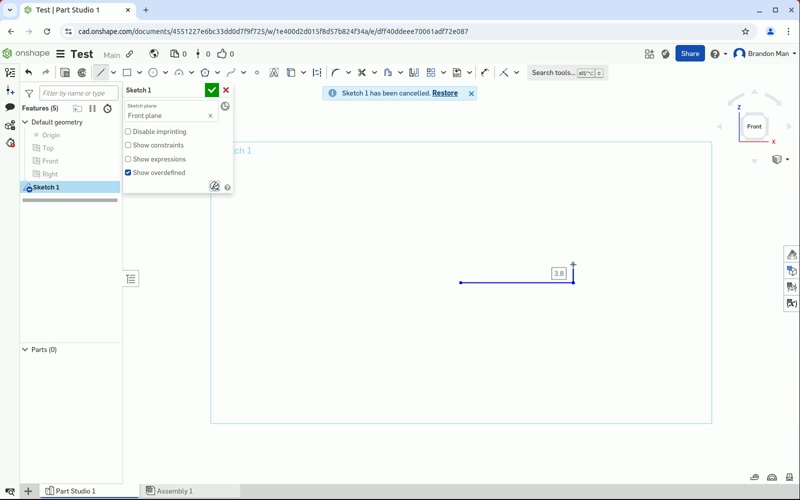
mouse_move(498, 264)
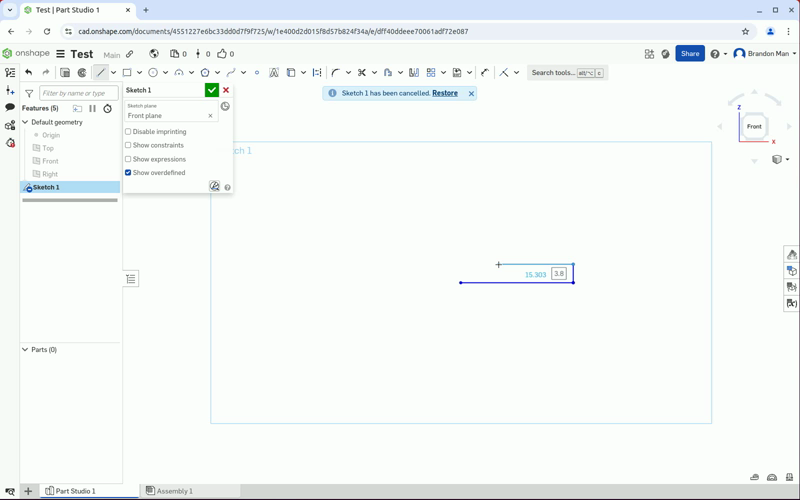
click(498, 264)
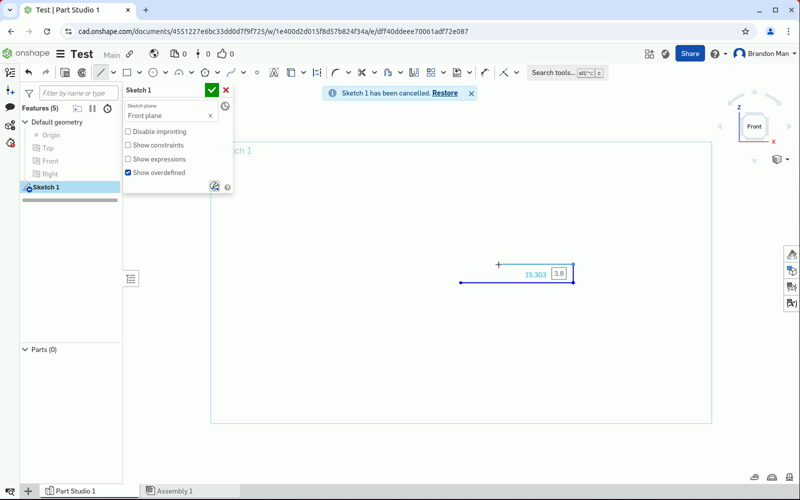
key_up(shift)
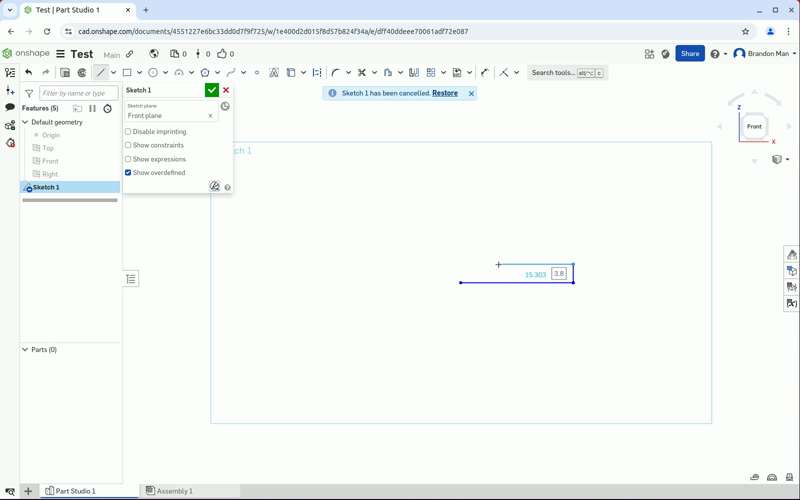
key_down(shift)
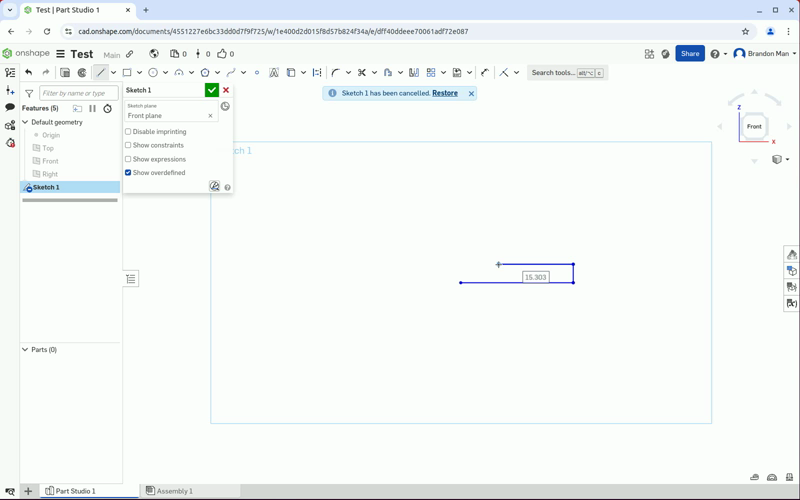
mouse_move(528, 264)
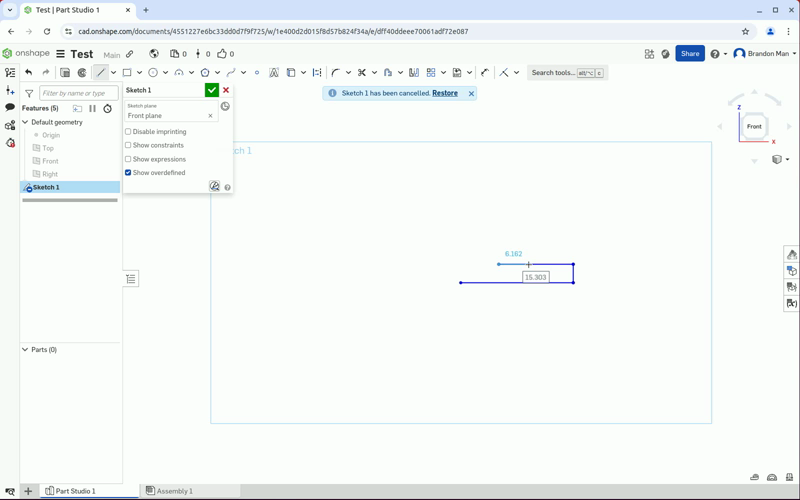
mouse_move(498, 208)
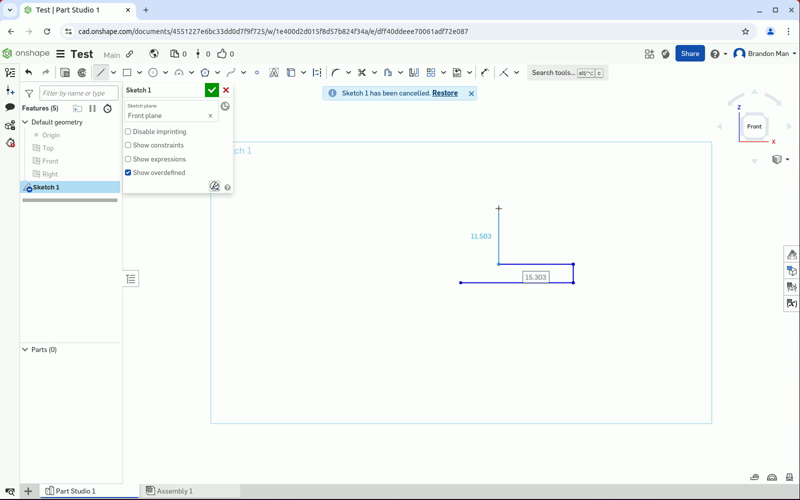
click(498, 208)
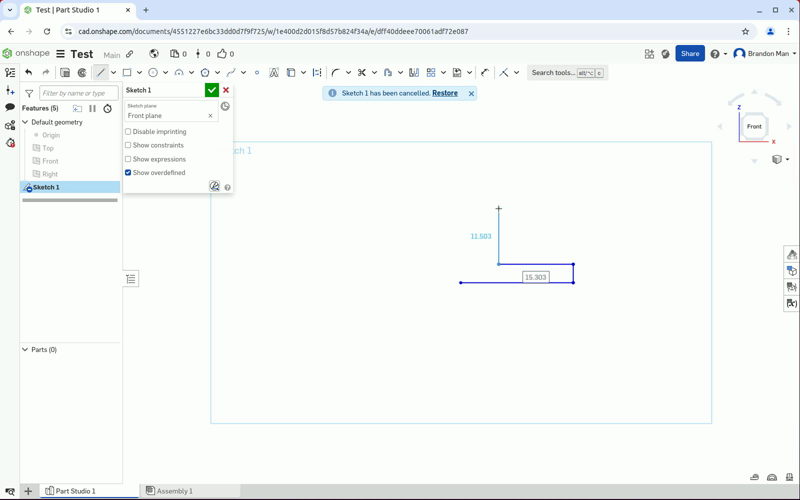
key_up(shift)
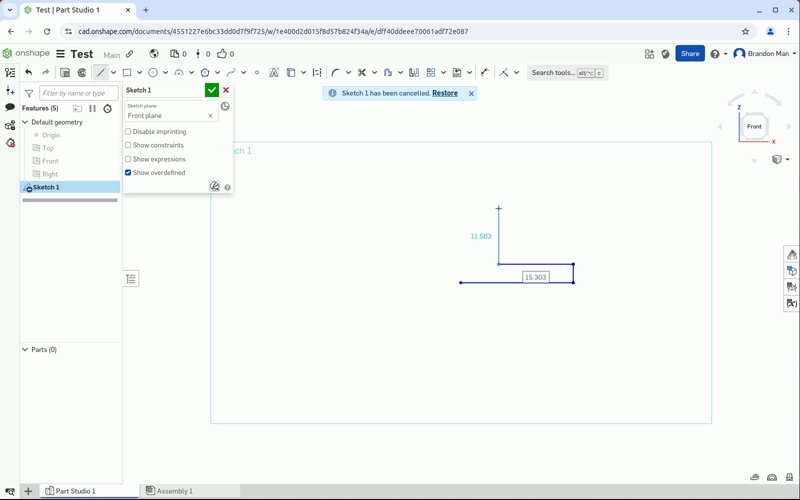
key_down(shift)
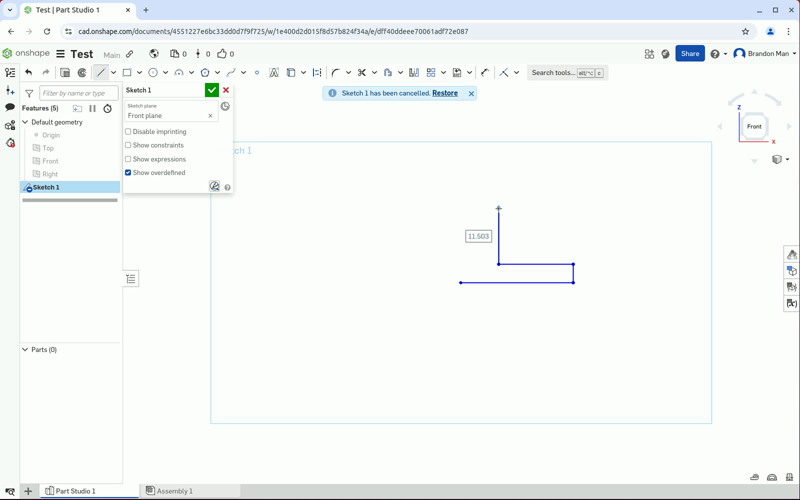
mouse_move(528, 208)
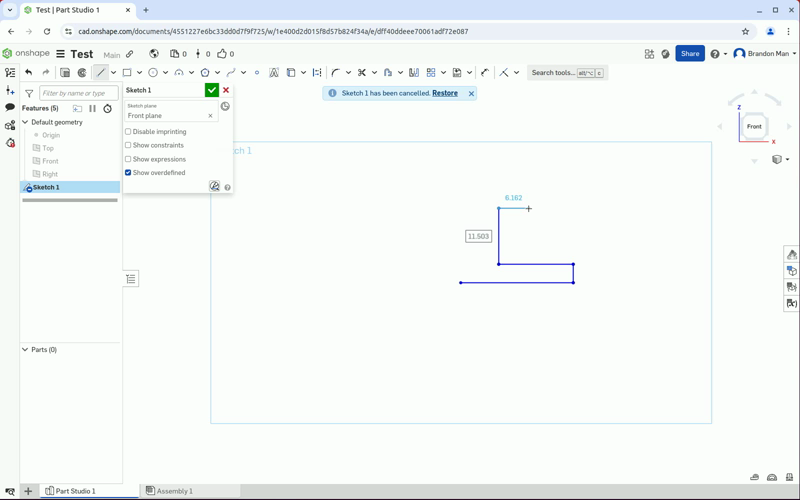
mouse_move(460, 208)
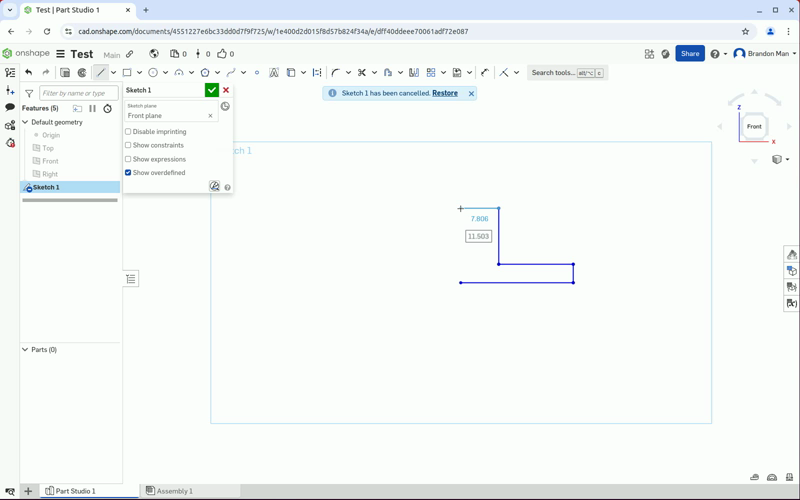
click(460, 208)
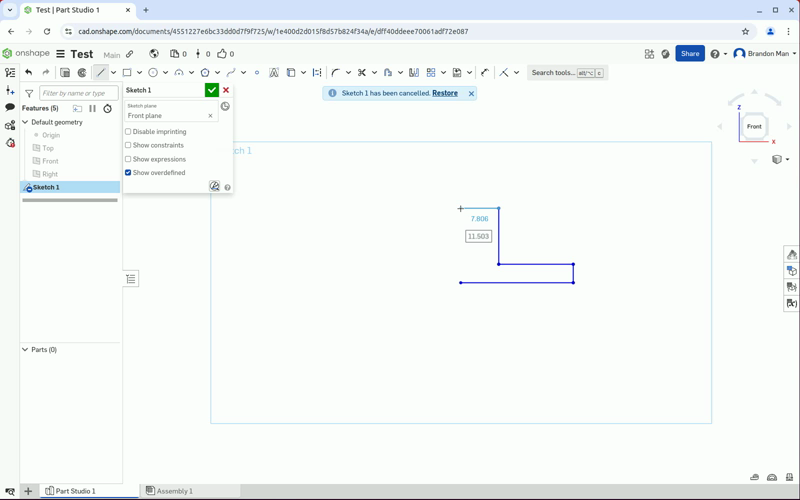
key_up(shift)
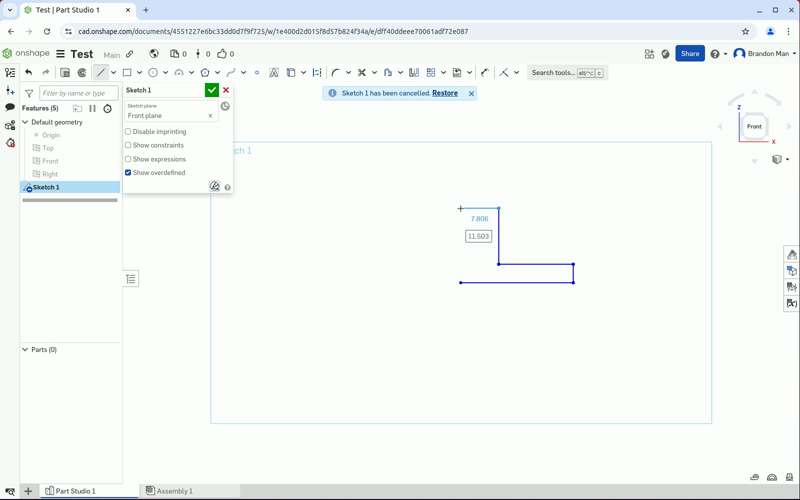
key_down(shift)
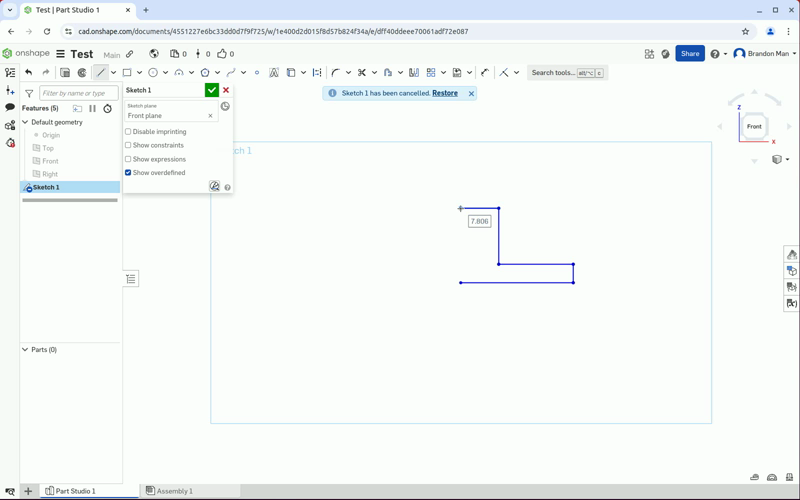
mouse_move(460, 282)
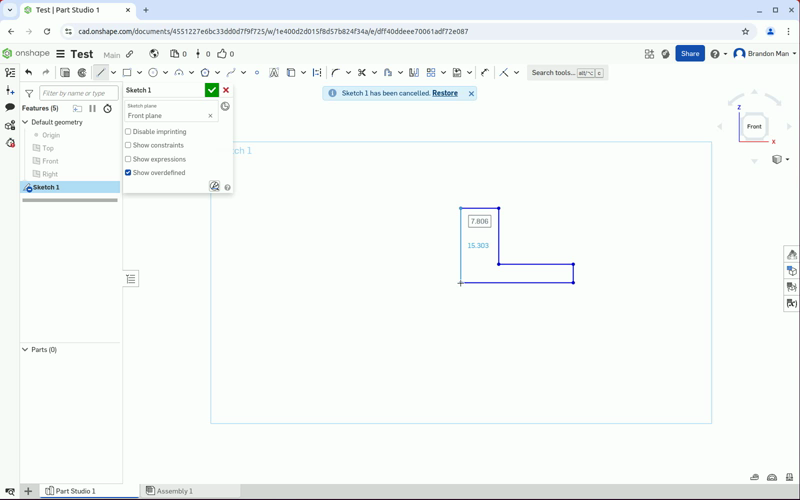
key_up(shift)
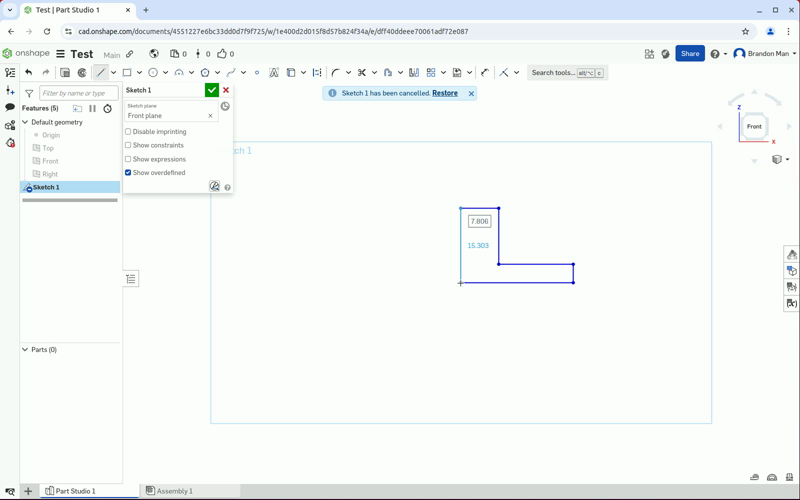
click(460, 282)
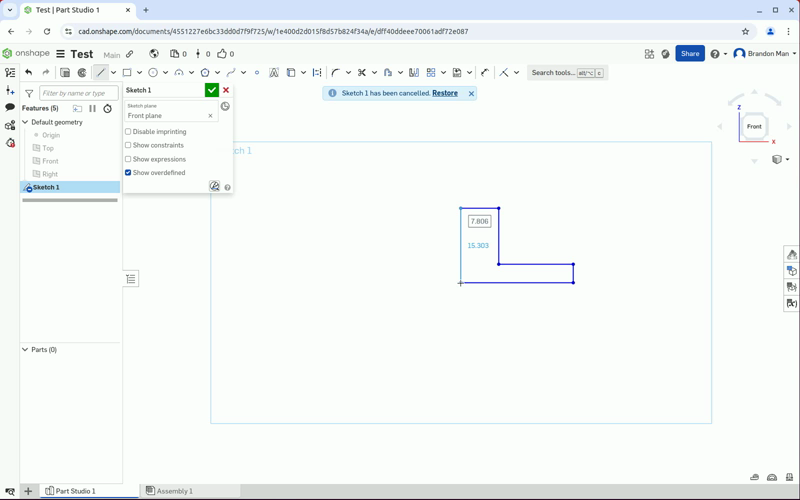
key(esc)
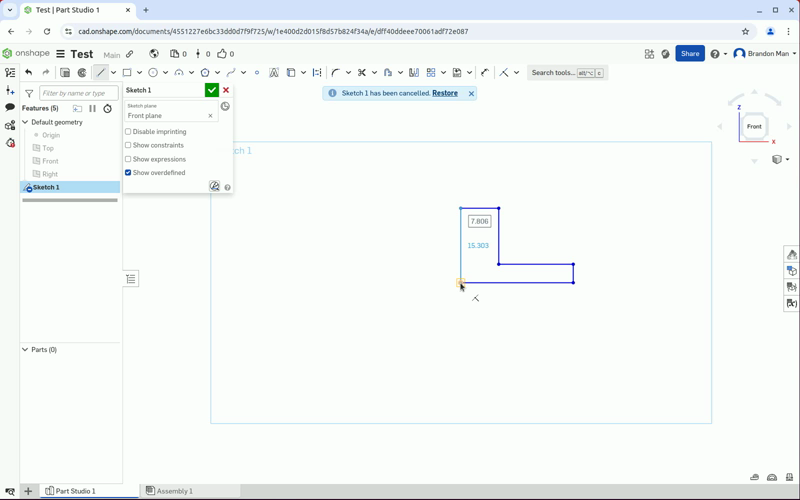
mouse_move(479, 229)
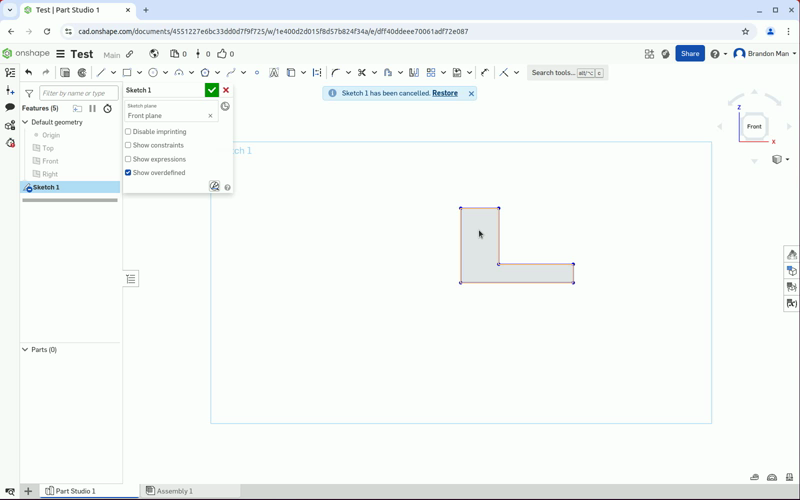
click(479, 229)
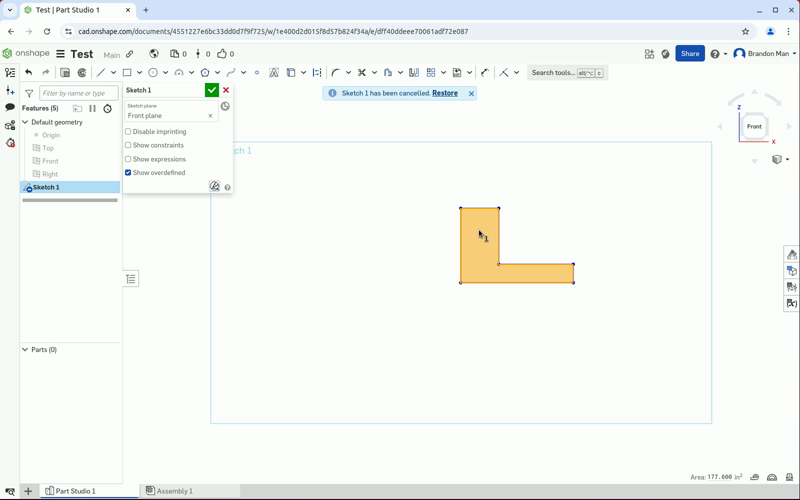
mouse_move(73, 352)
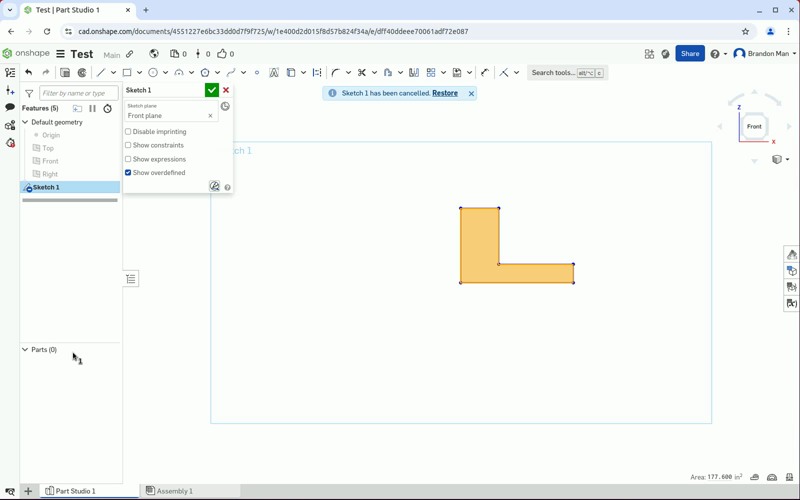
key(shift+y)
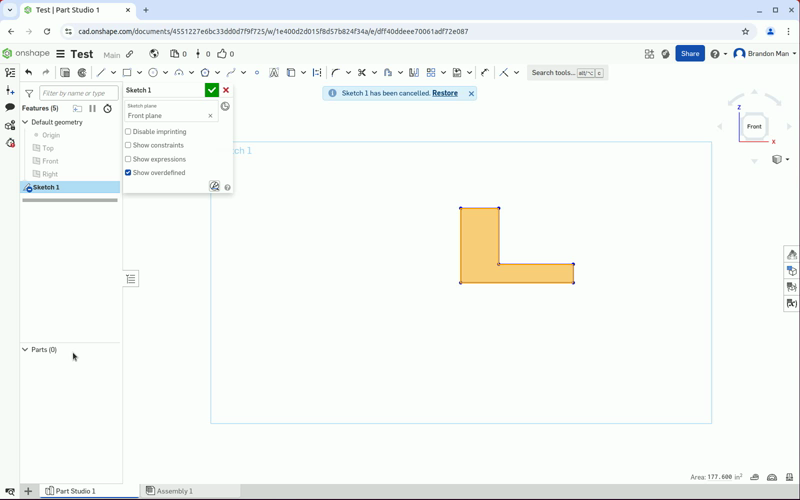
key(shift+e)
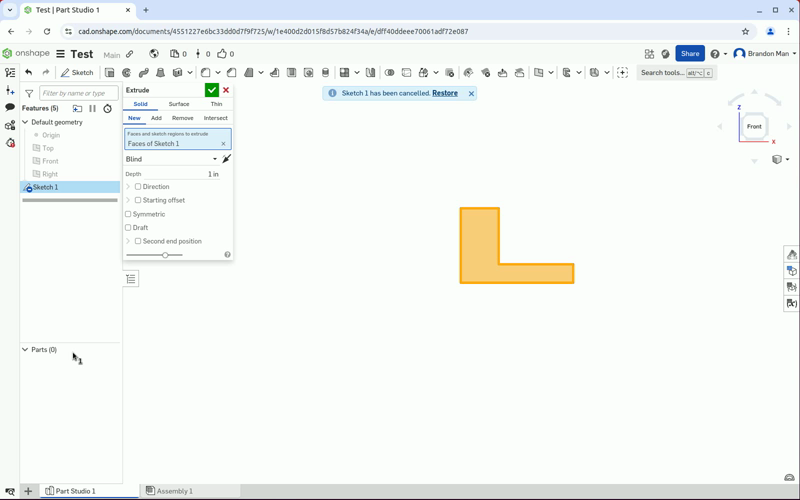
mouse_move(143, 106)
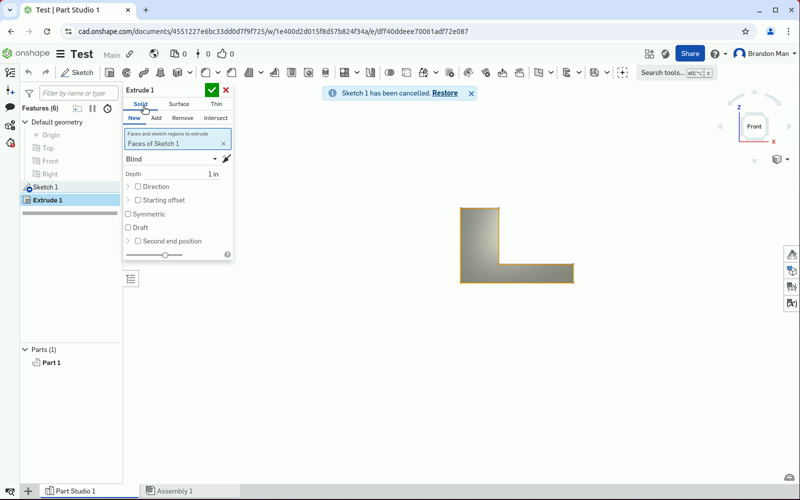
click(143, 106)
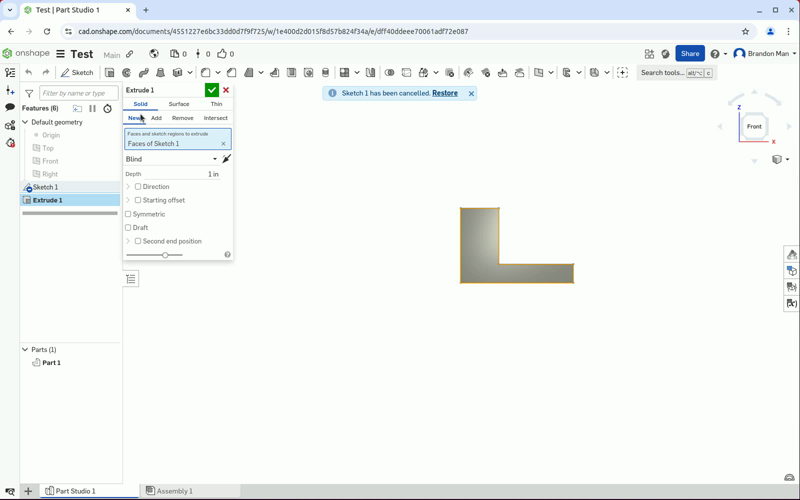
mouse_move(137, 120)
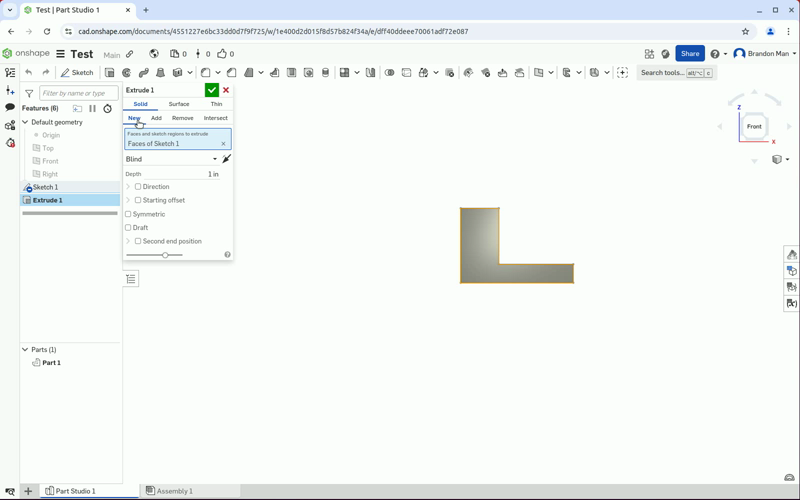
click(137, 120)
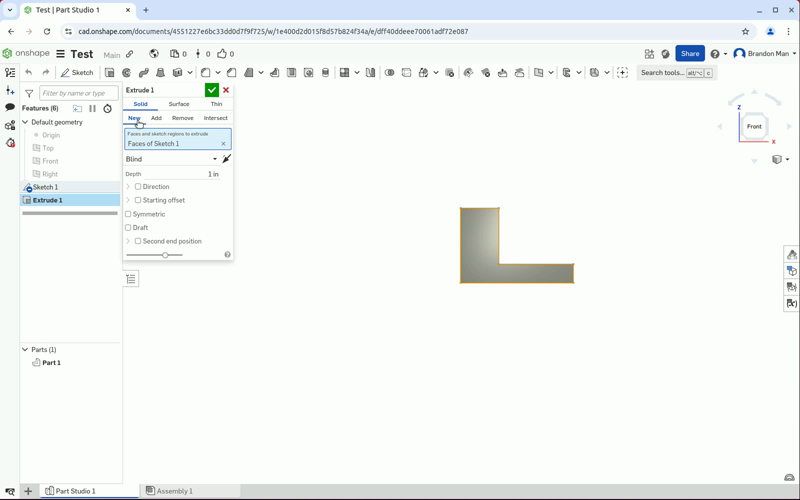
key(tab, 4)
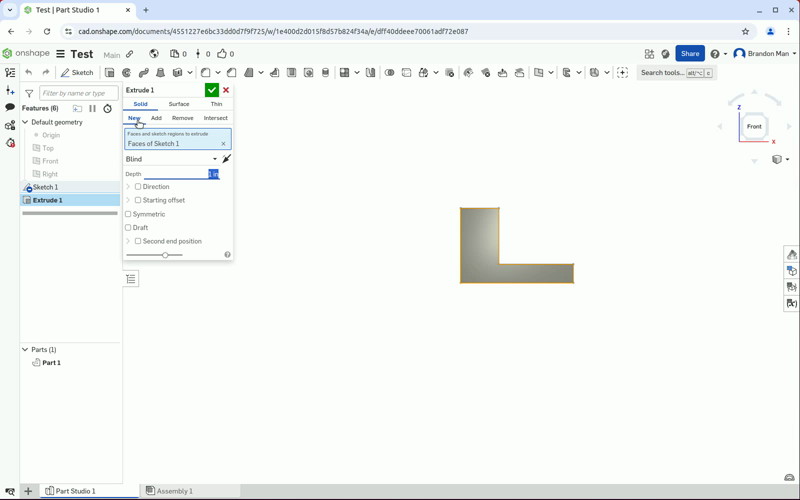
text(15.405)
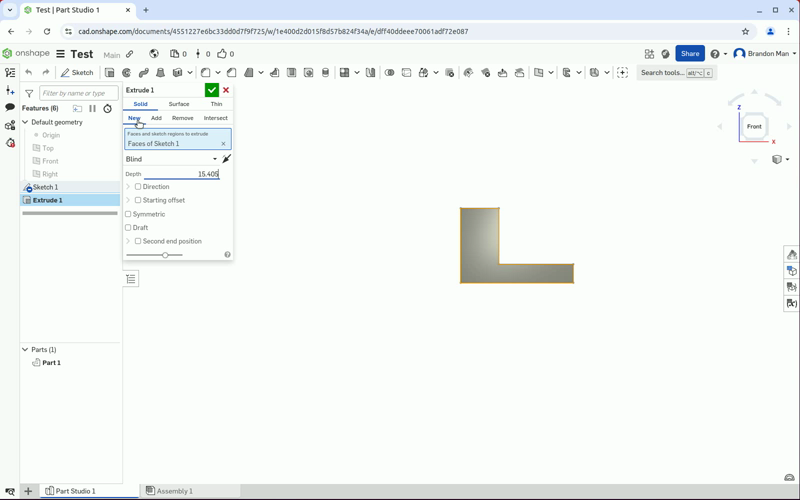
key(enter)
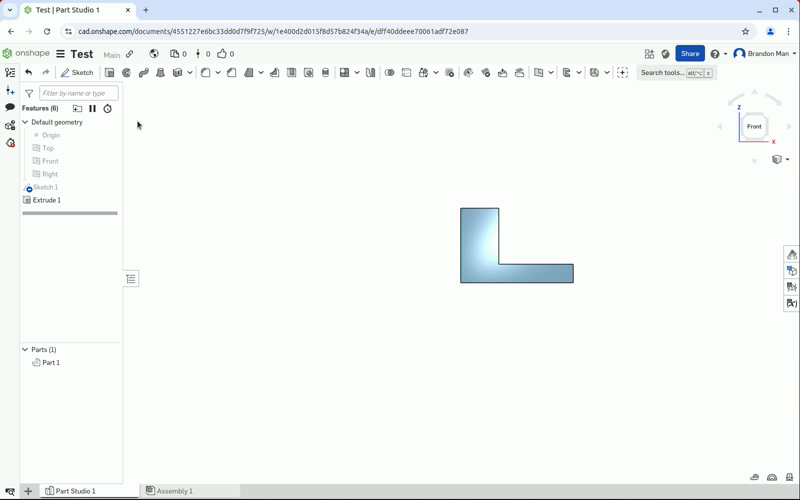
key(shift+h)
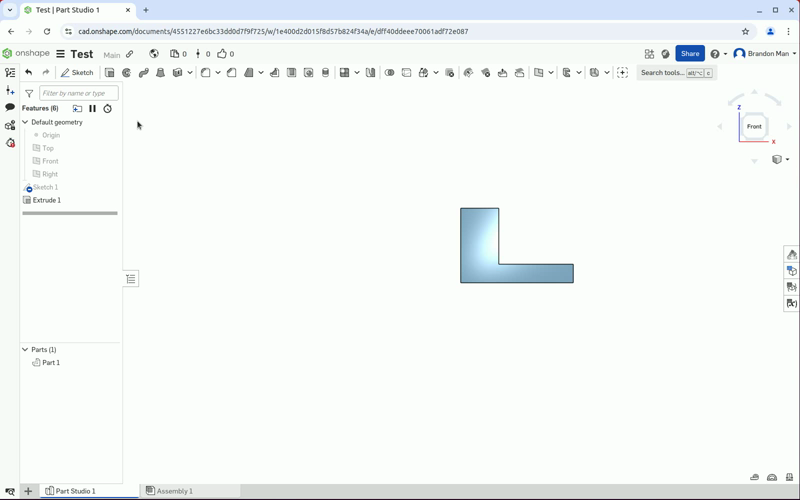
key(shift+h)
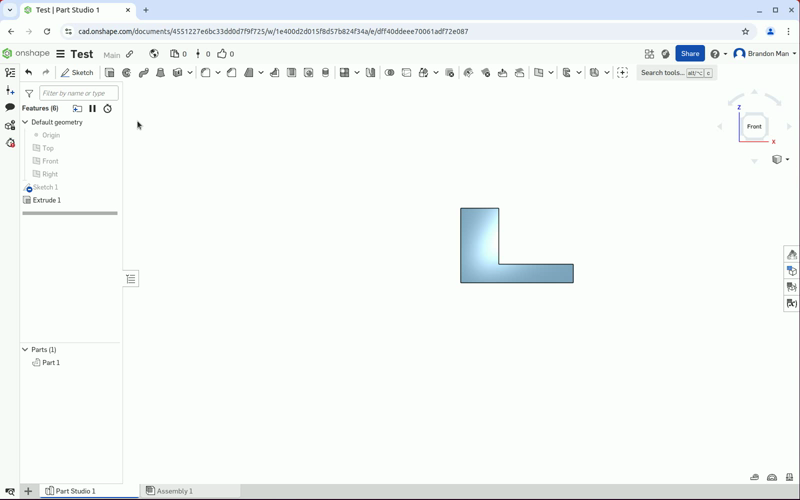
mouse_move(73, 189)
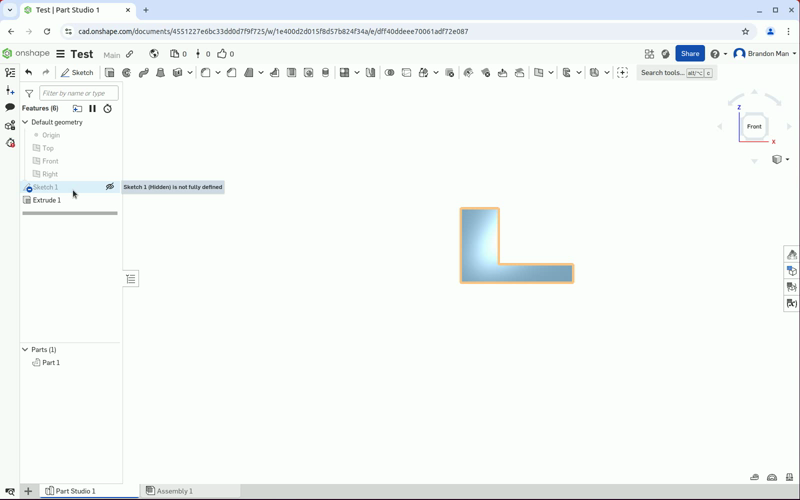
click(73, 189)
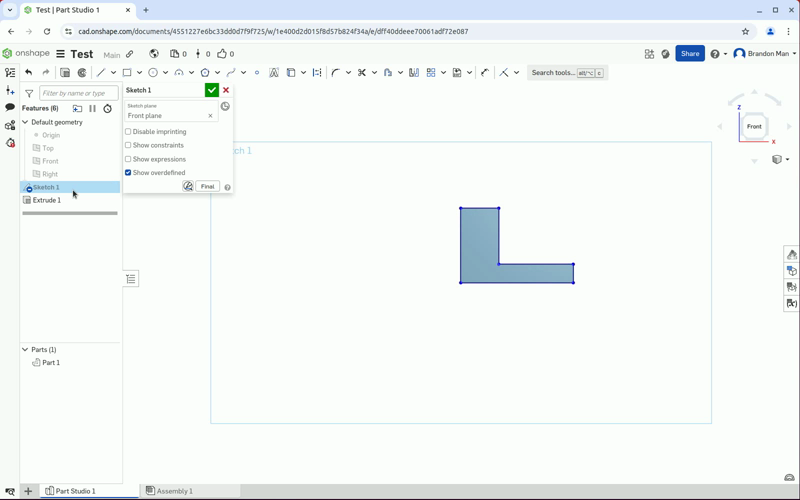
mouse_move(229, 92)
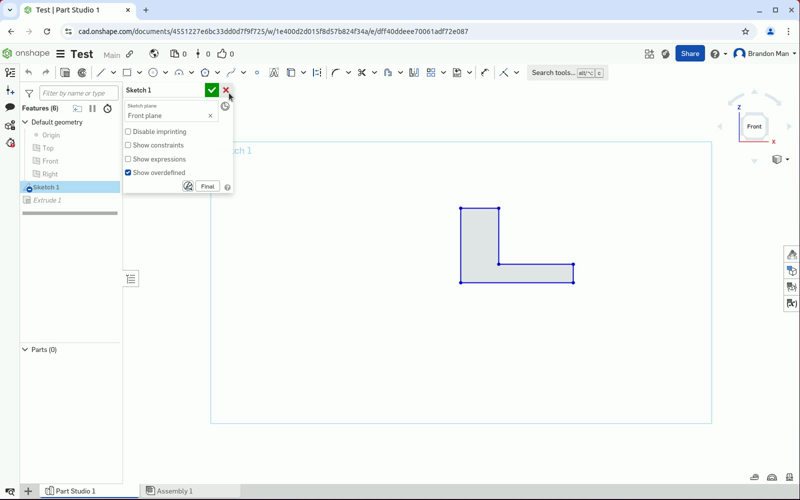
click(229, 92)
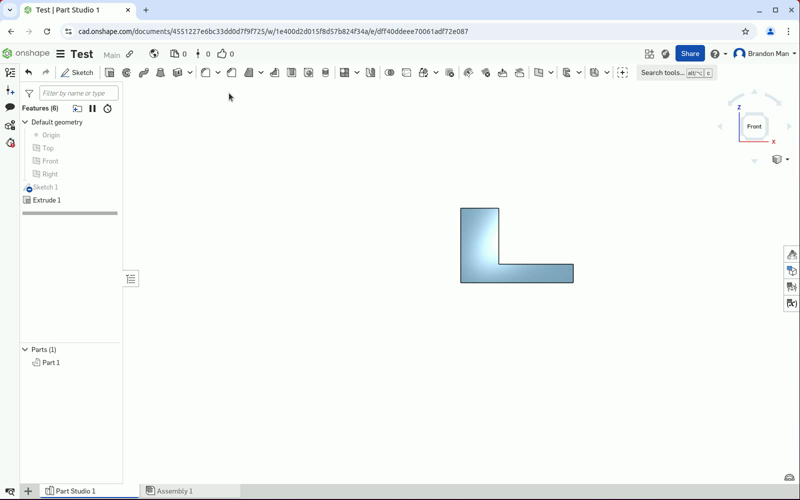
mouse_move(73, 352)
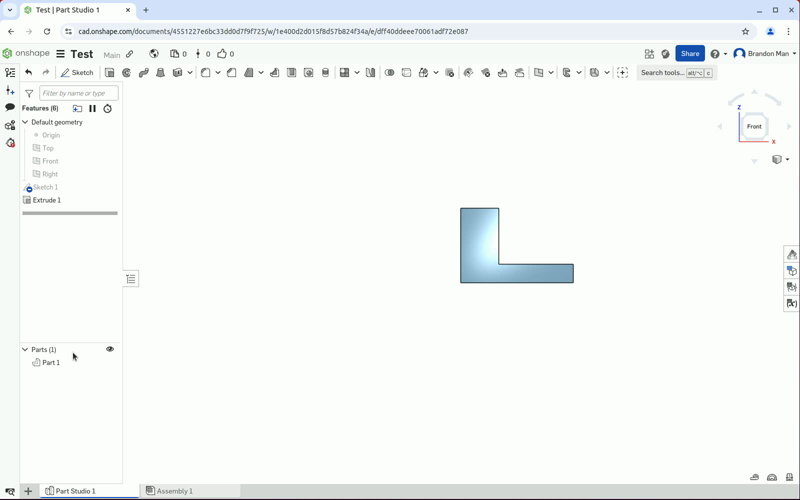
key(y)
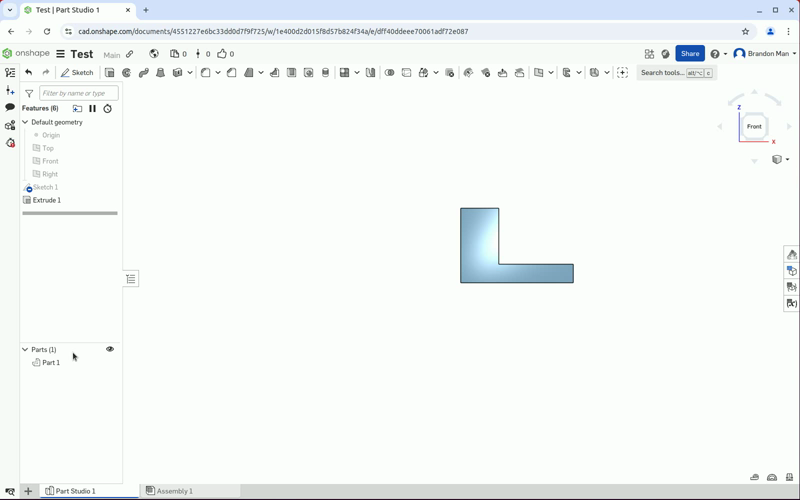
key(shift+p)
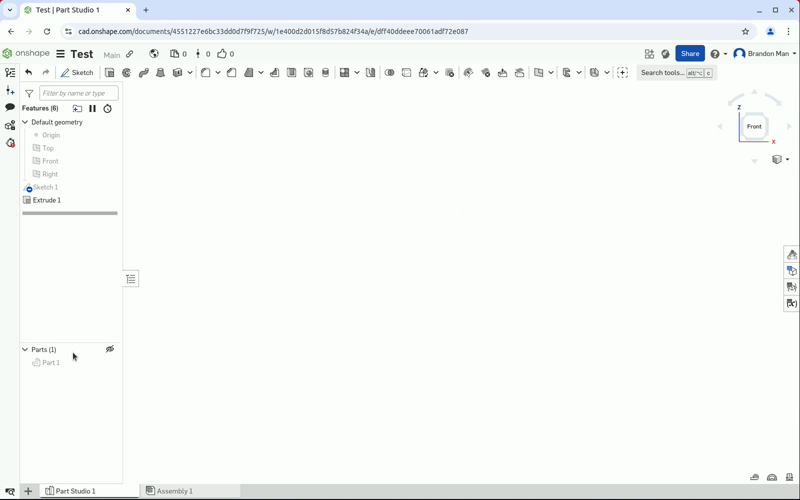
key(space)
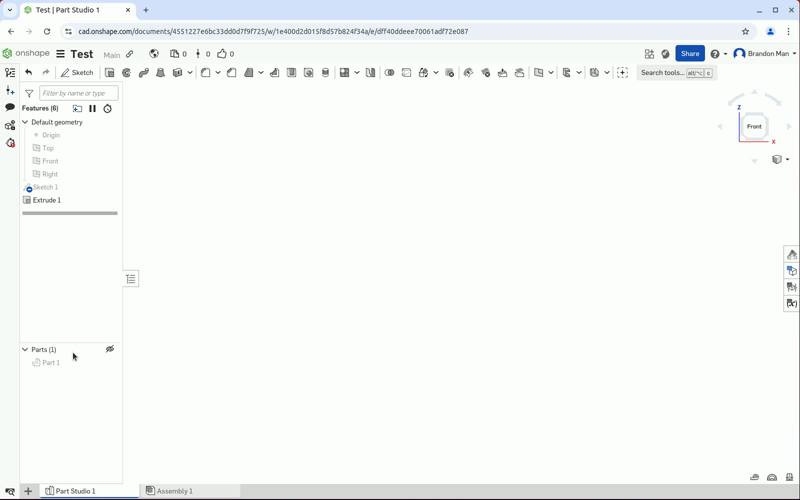
key_down(shift)
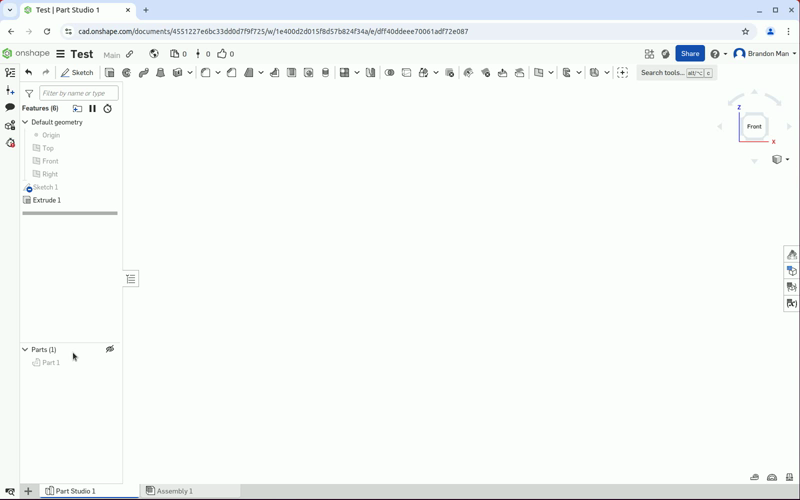
key(left)
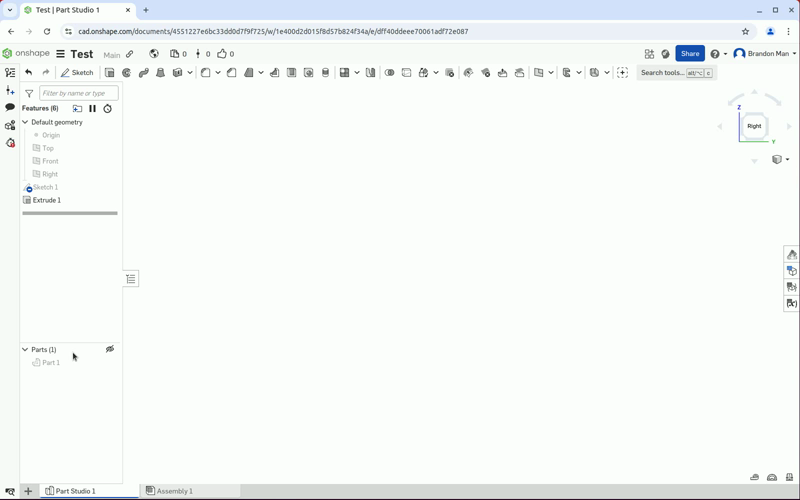
key_up(shift)
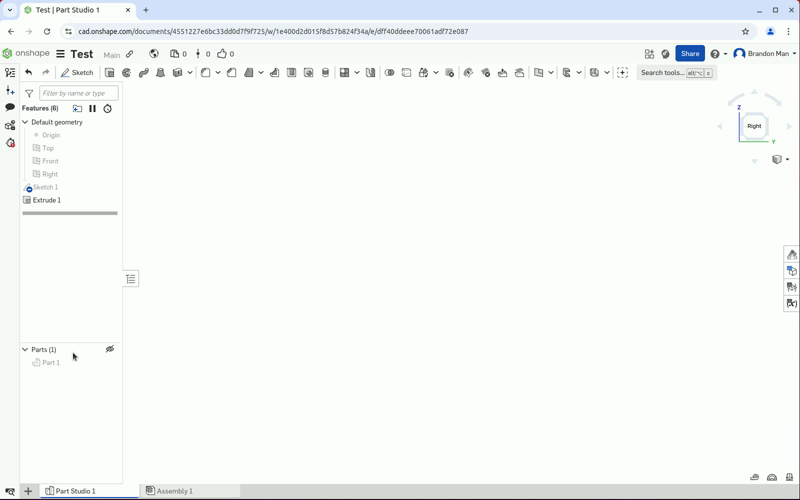
mouse_move(73, 352)
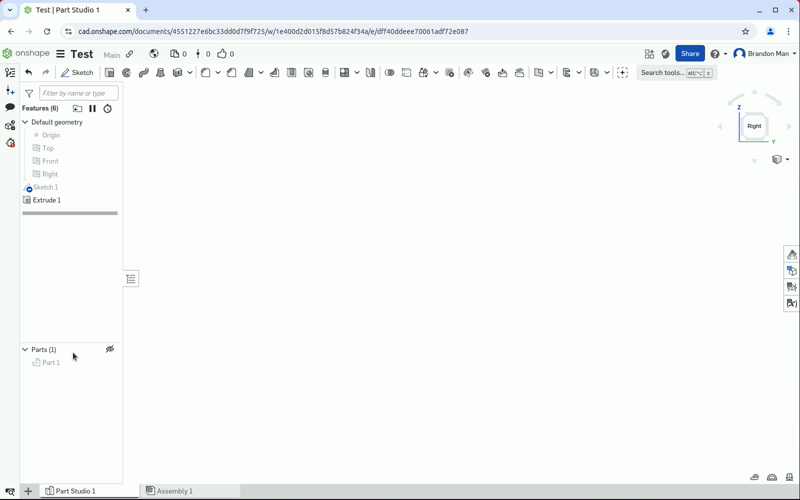
key(shift+y)
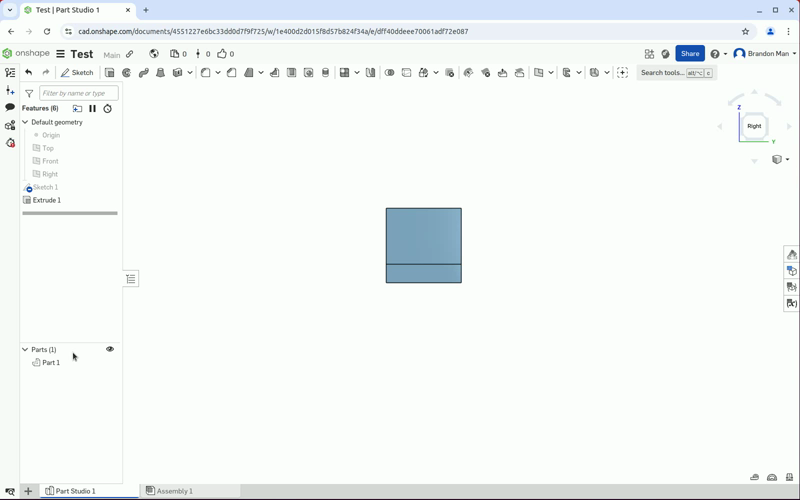
mouse_move(541, 75)
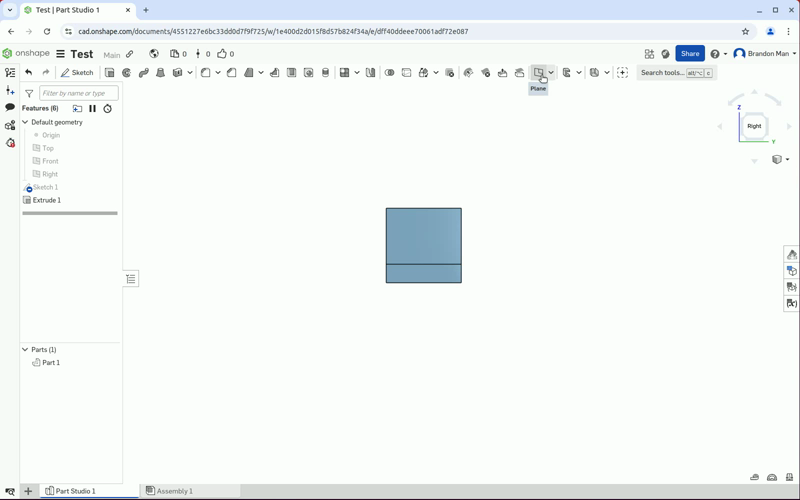
click(541, 75)
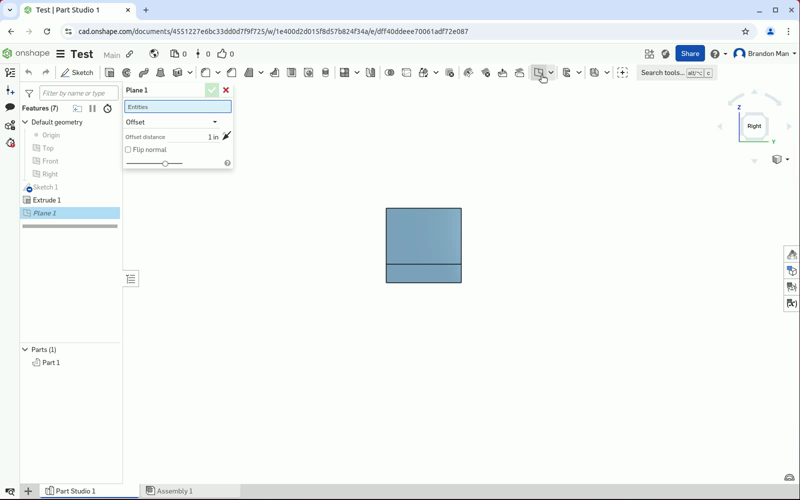
mouse_move(73, 176)
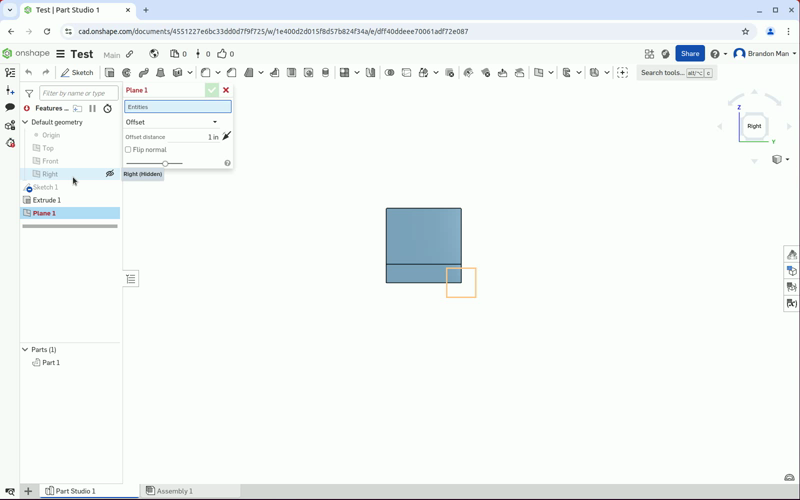
click(73, 176)
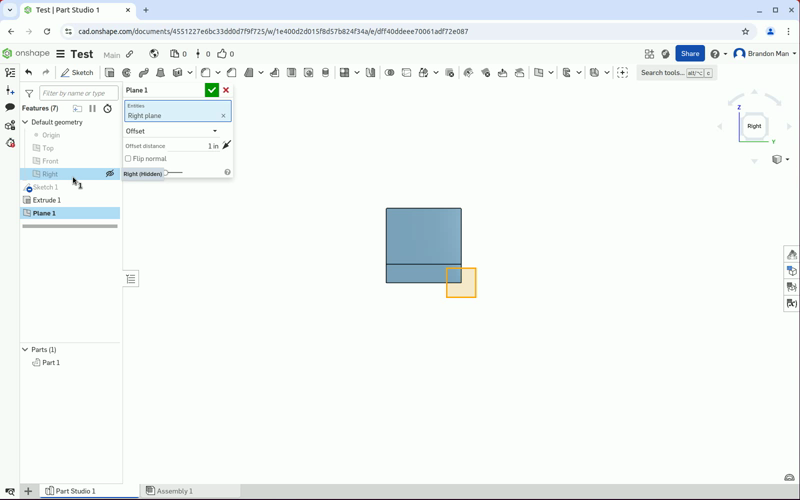
key(tab, 2)
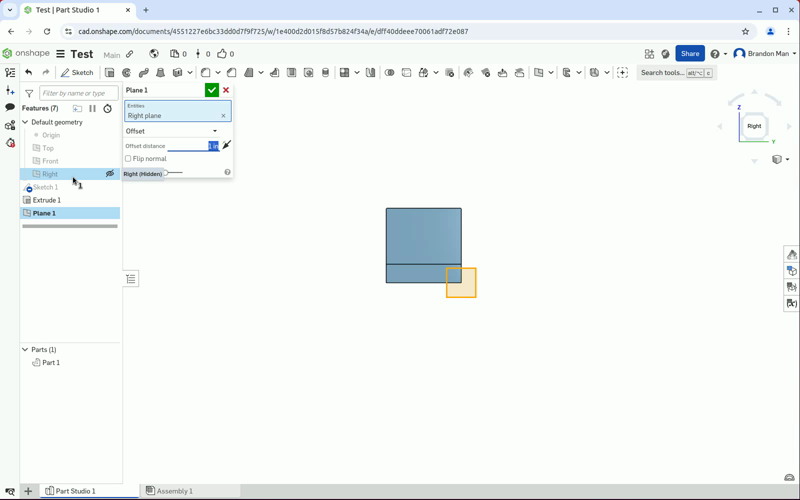
text(23.108)
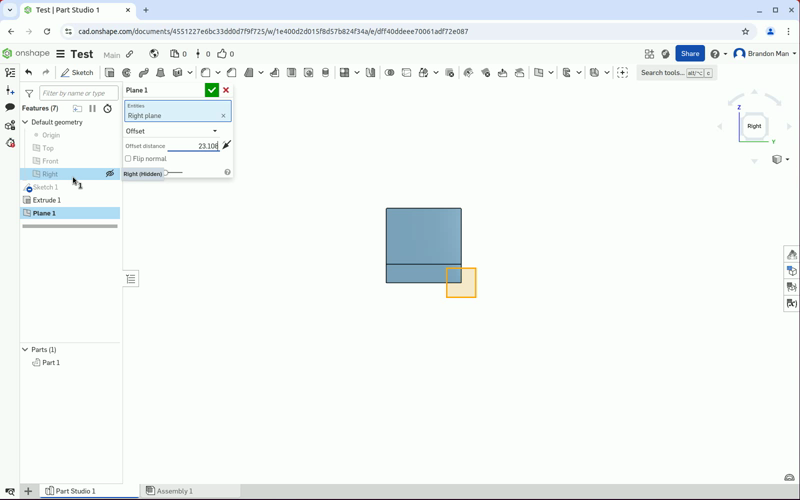
key(enter, 2)
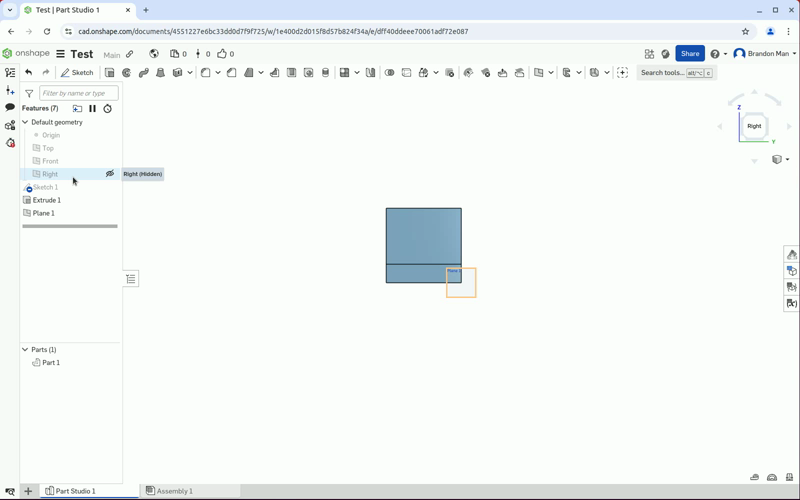
key(shift+s)
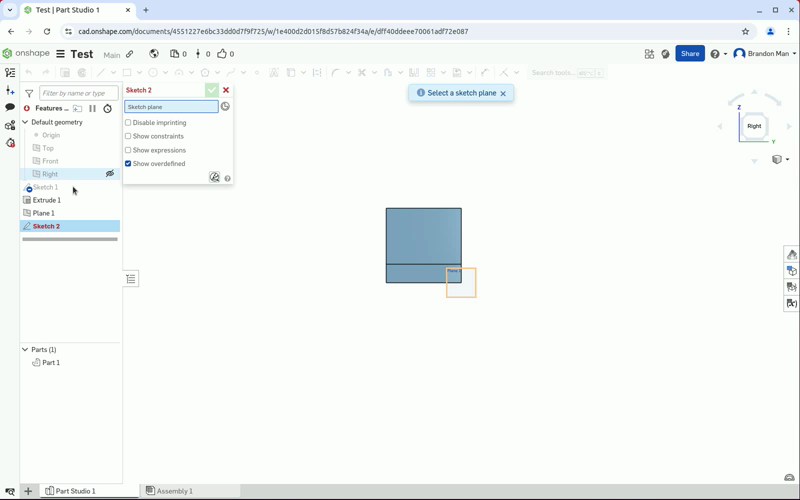
mouse_move(73, 215)
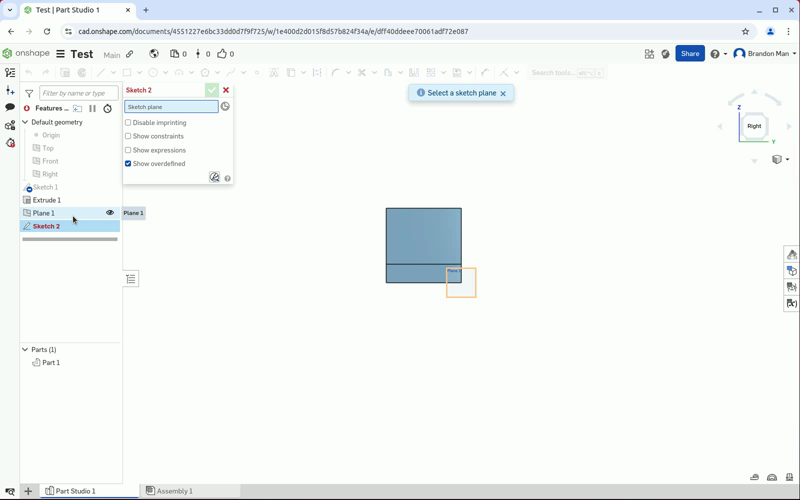
click(73, 215)
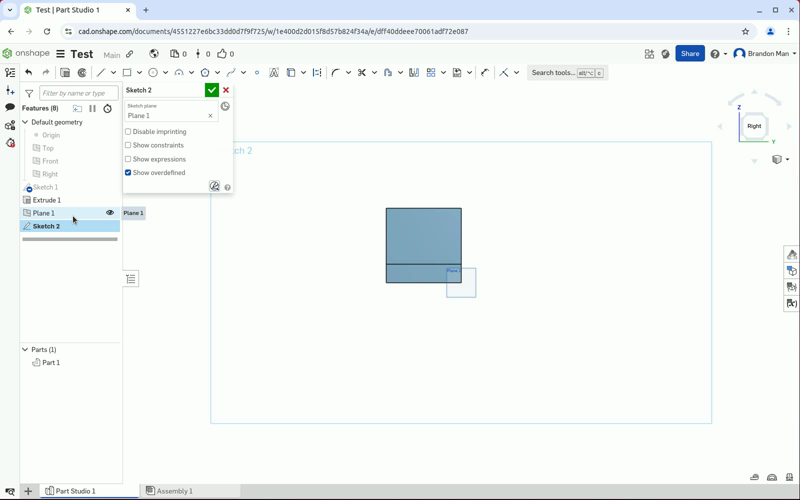
mouse_move(73, 352)
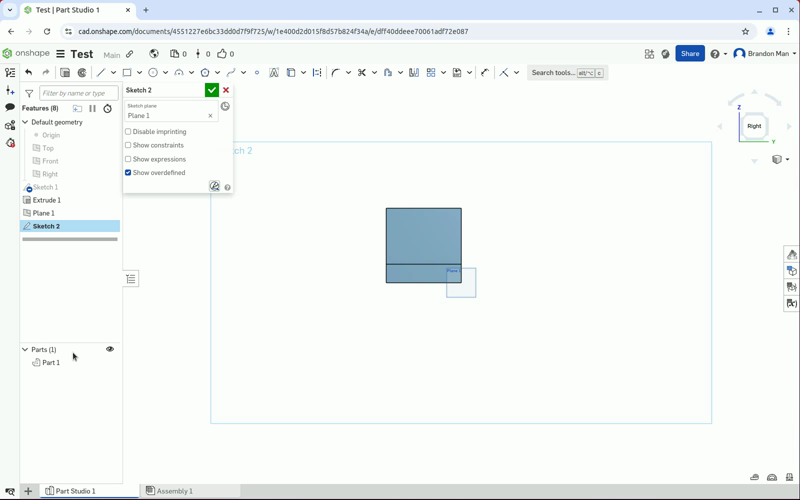
key(y)
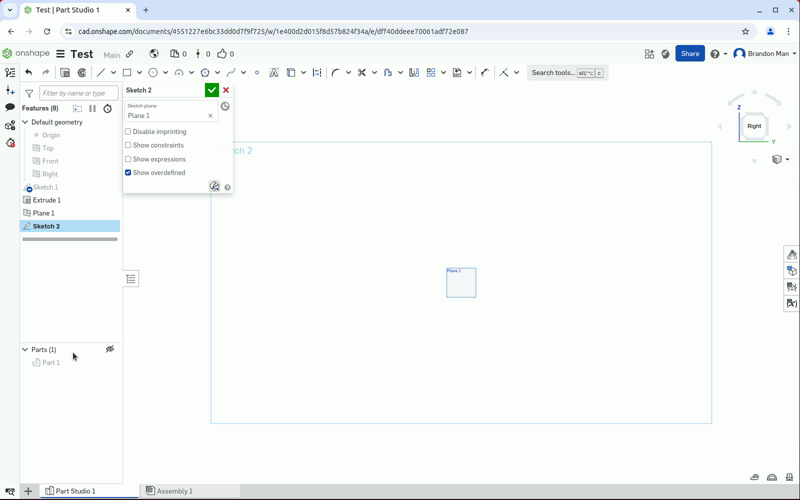
key(l)
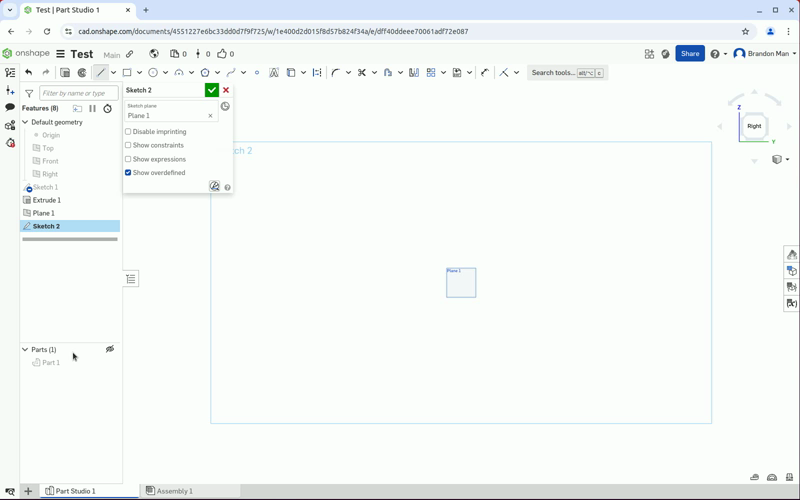
key_down(shift)
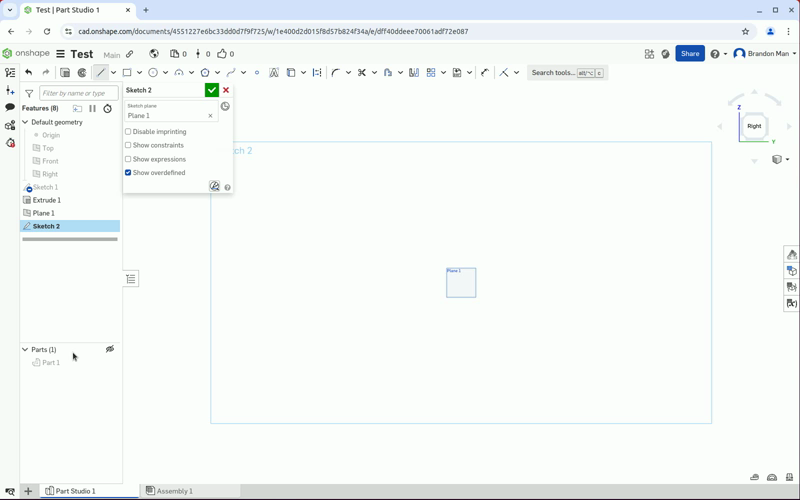
mouse_move(441, 264)
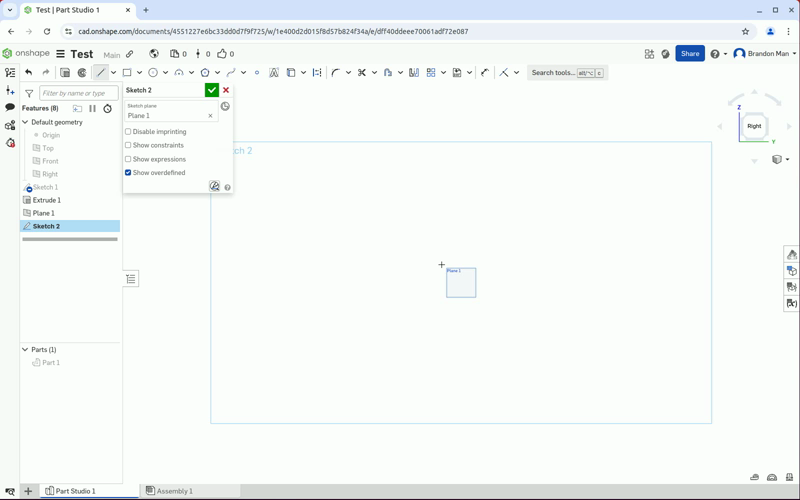
click(441, 264)
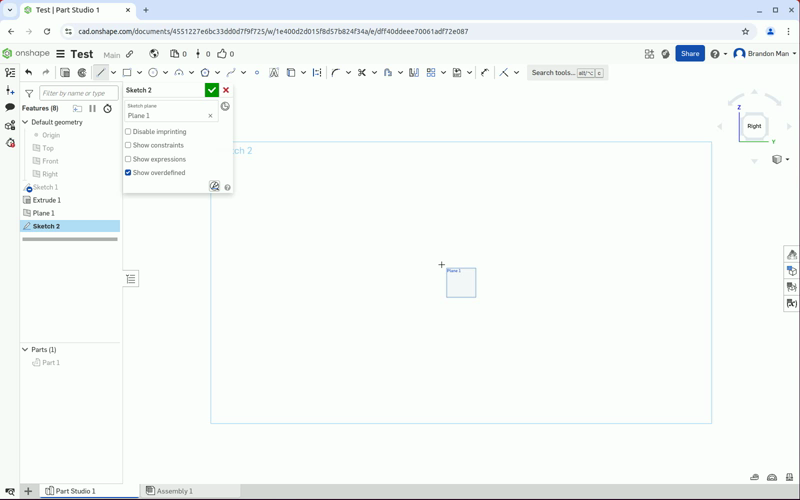
key_up(shift)
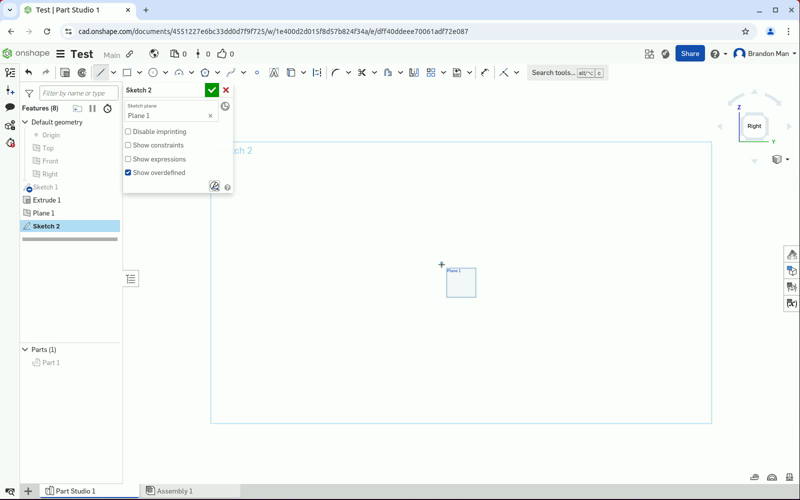
key_down(shift)
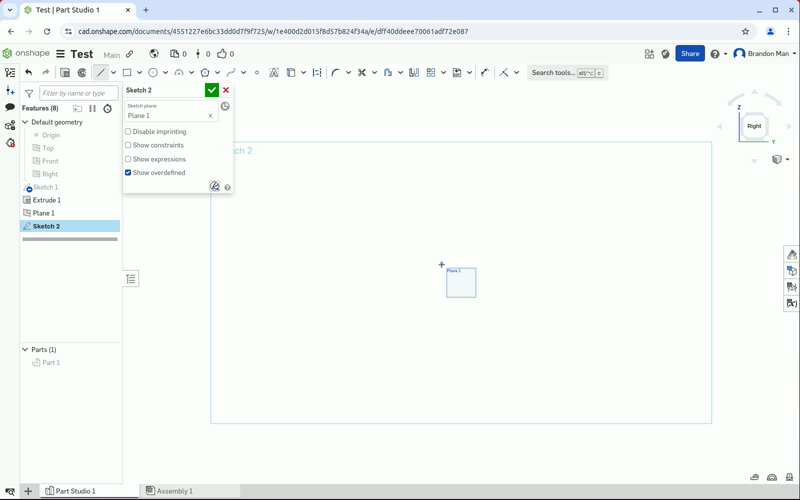
mouse_move(471, 264)
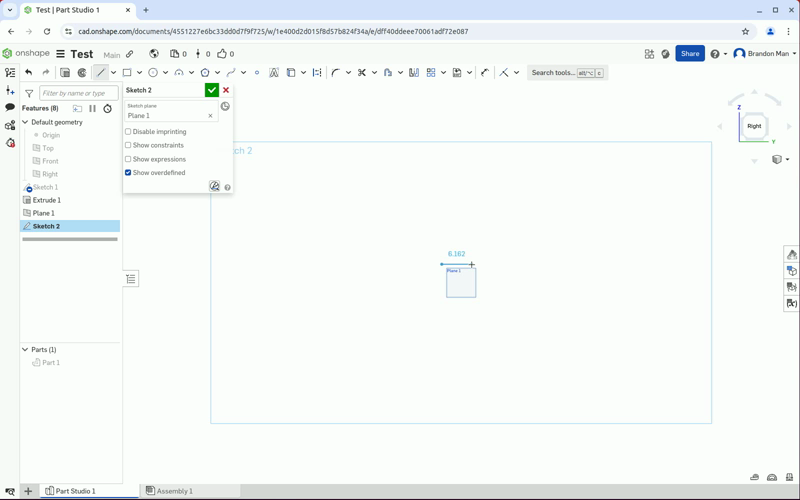
mouse_move(461, 264)
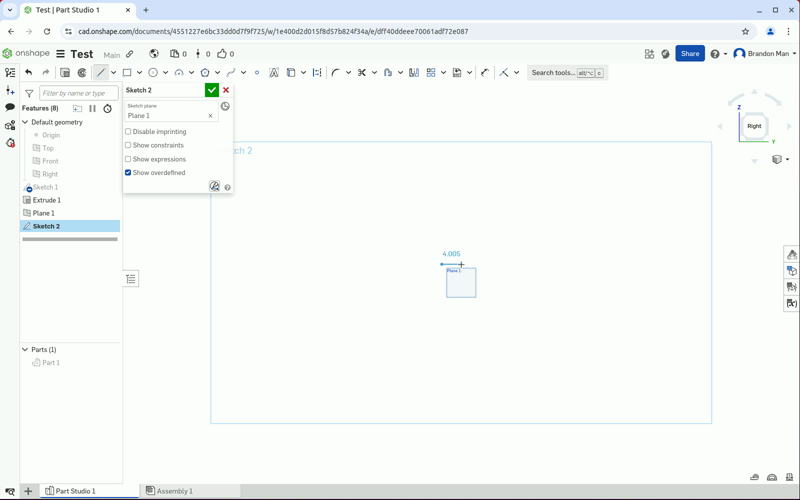
click(461, 264)
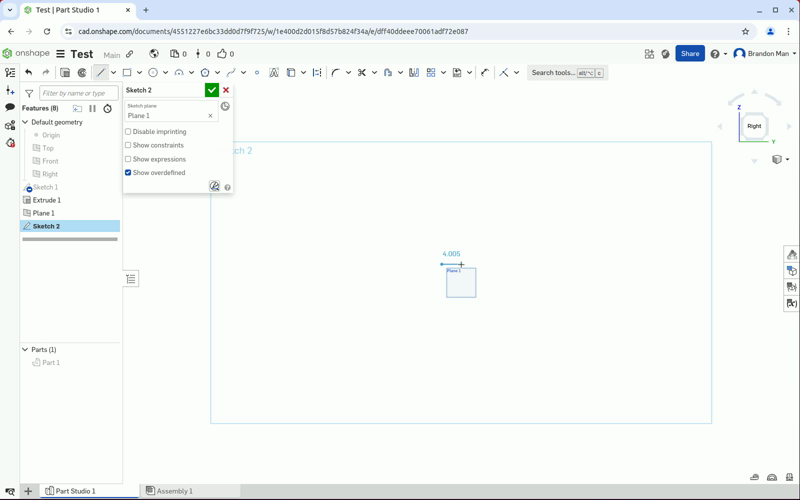
key_up(shift)
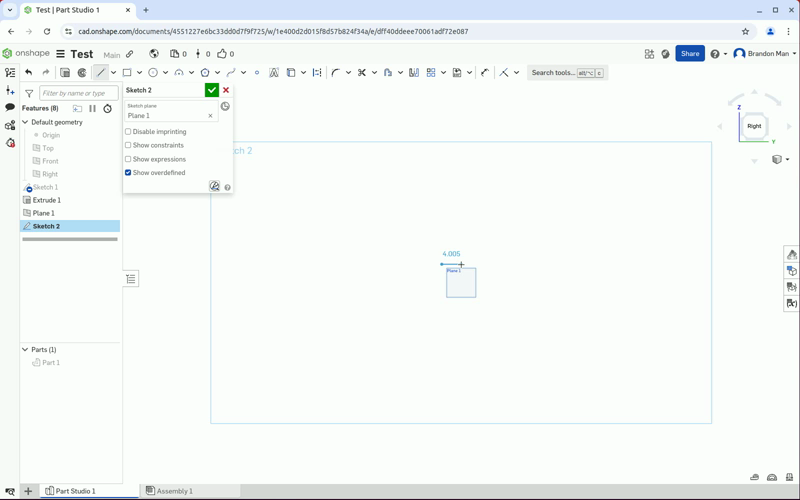
key_down(shift)
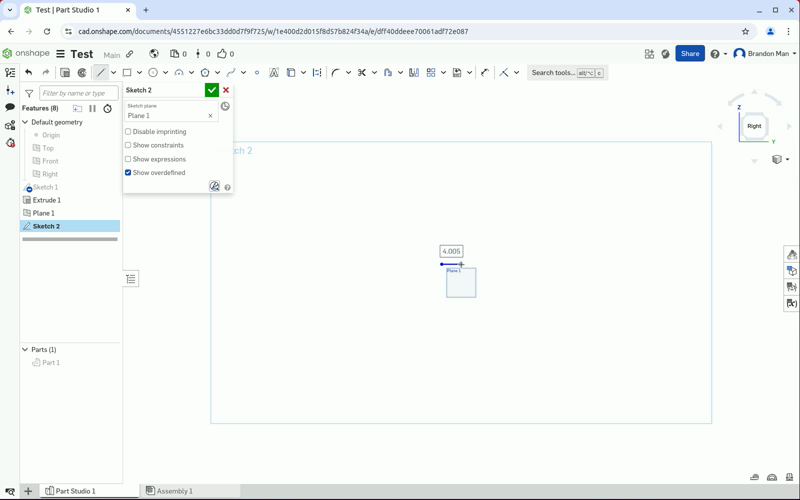
mouse_move(491, 264)
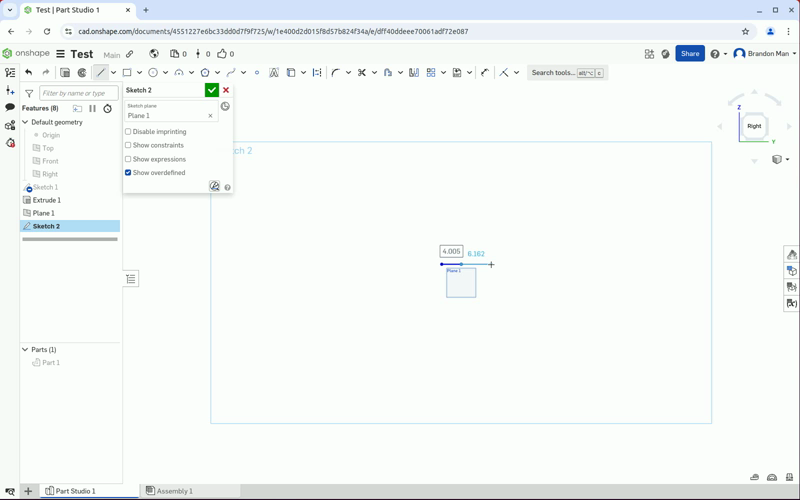
mouse_move(461, 225)
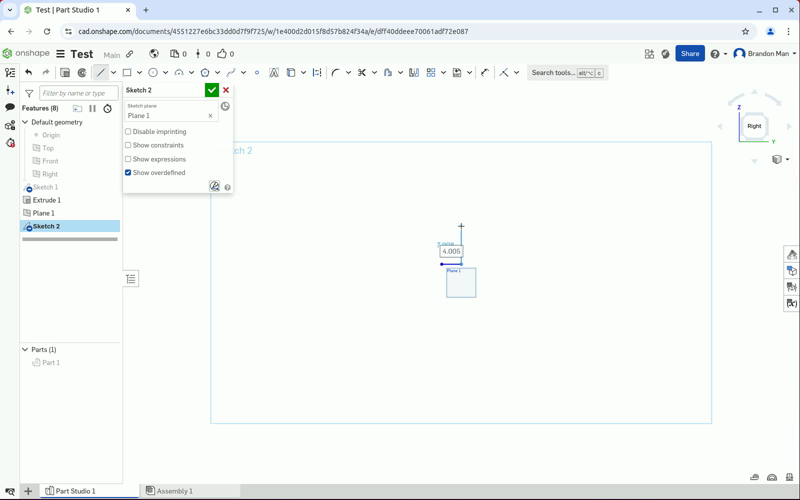
click(461, 225)
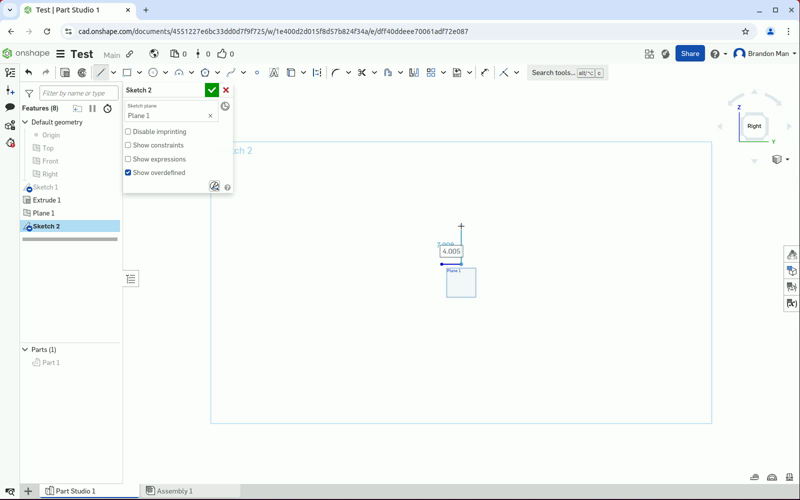
key_up(shift)
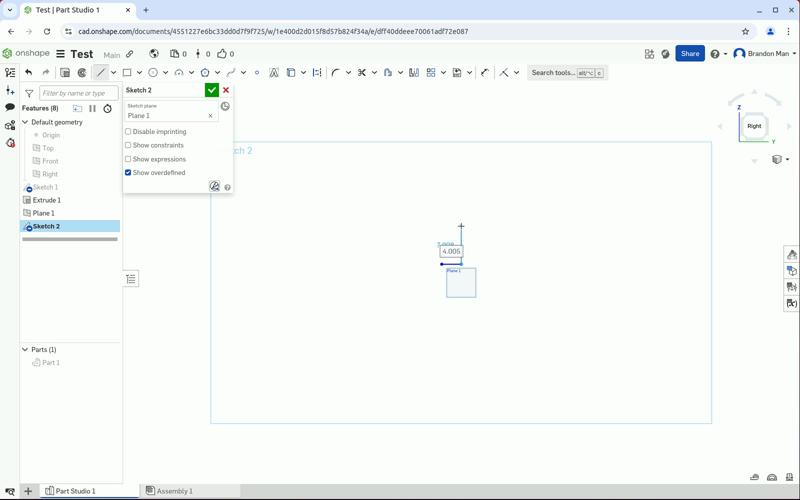
key_down(shift)
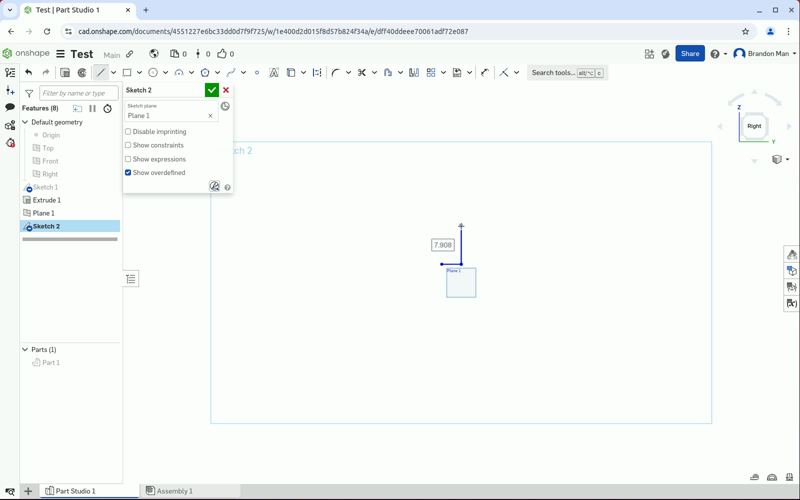
mouse_move(491, 225)
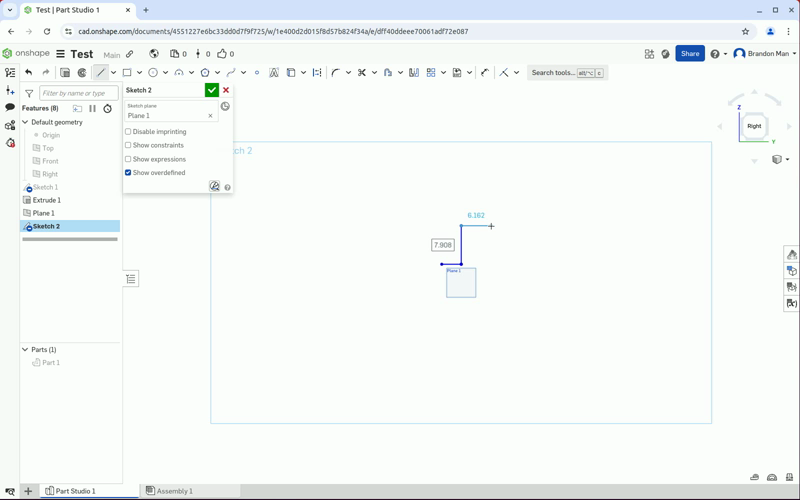
mouse_move(441, 225)
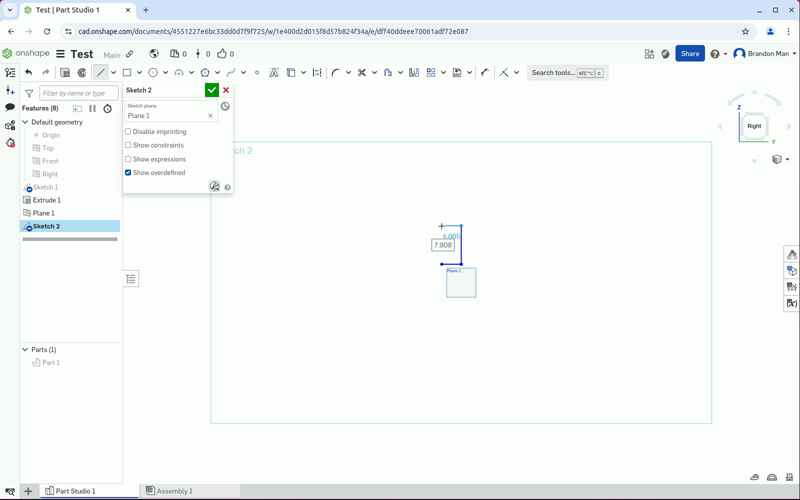
click(441, 225)
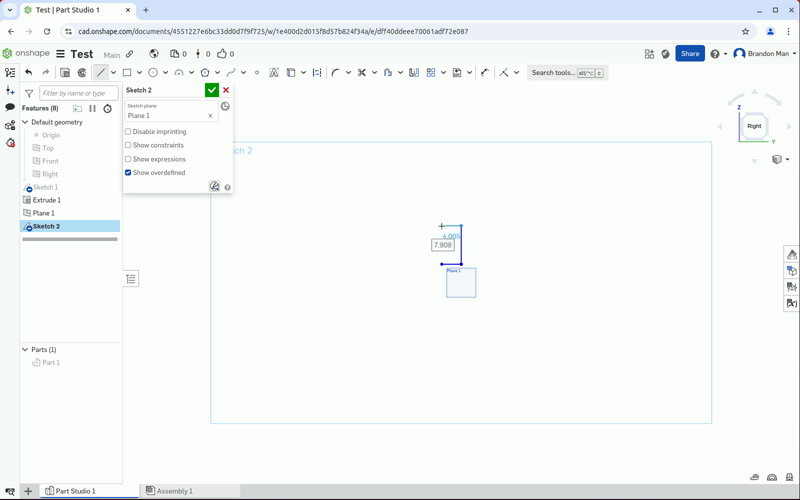
key_up(shift)
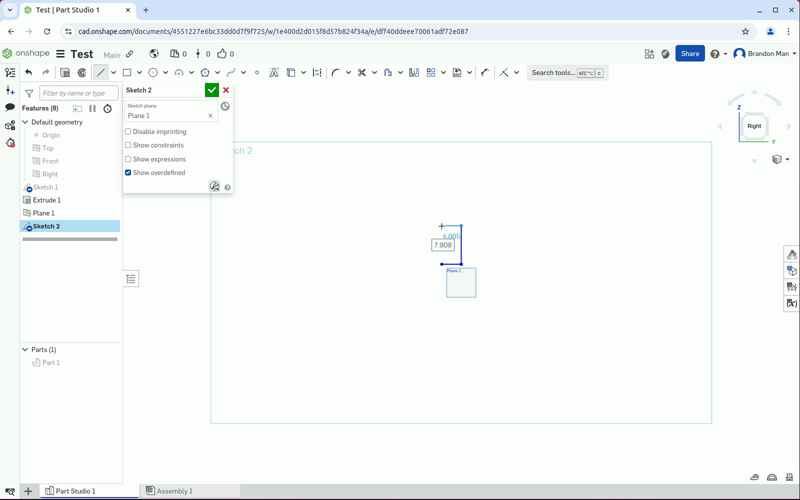
mouse_move(471, 225)
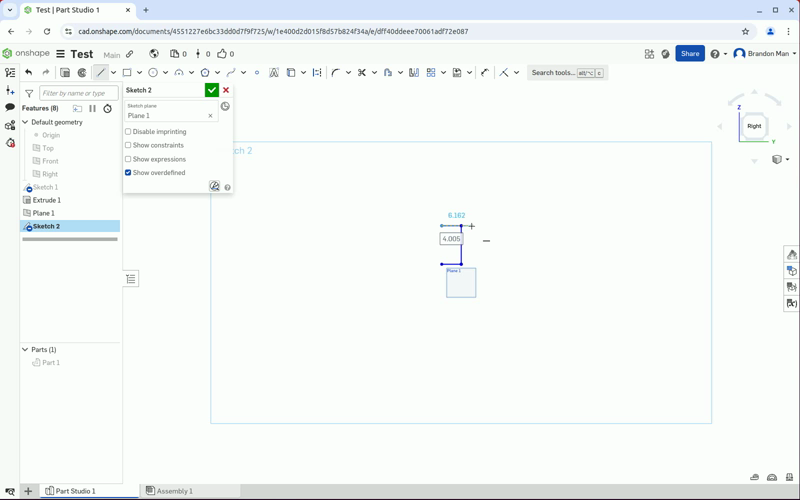
key_down(shift)
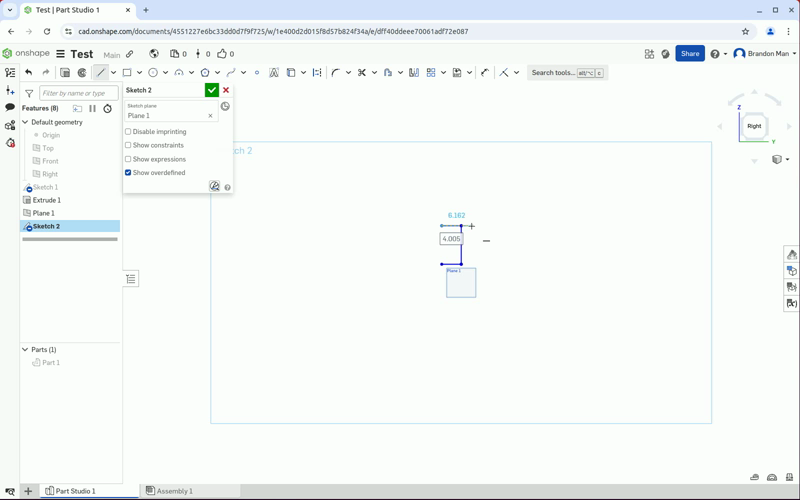
mouse_move(441, 264)
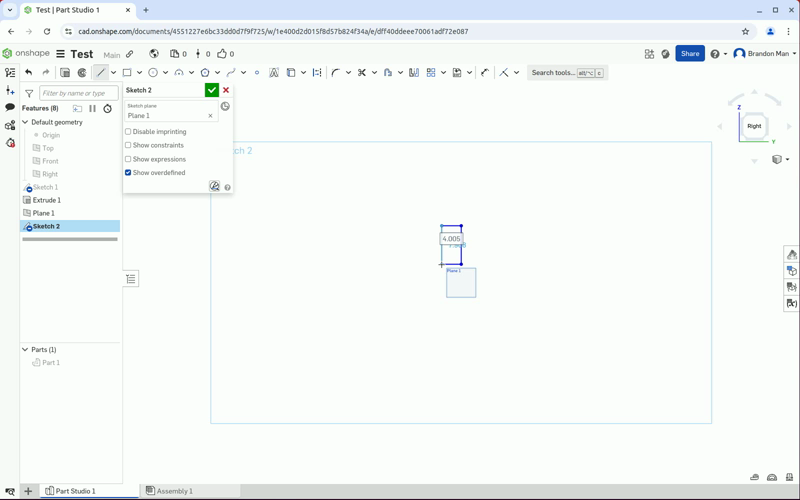
key_up(shift)
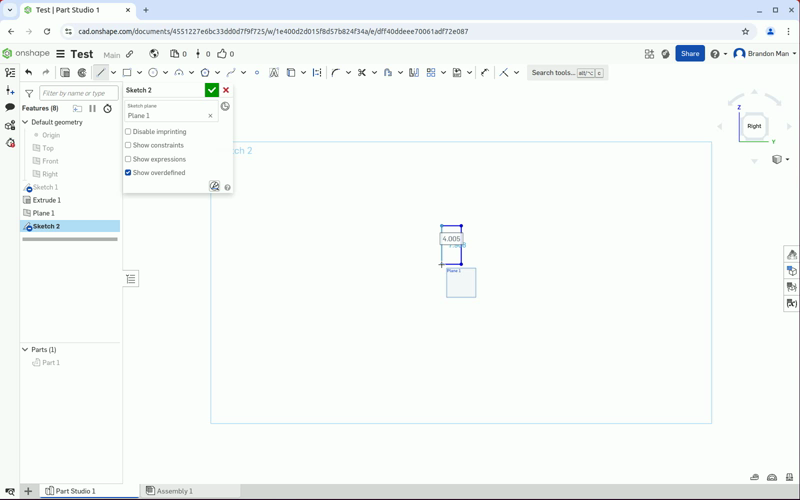
click(441, 264)
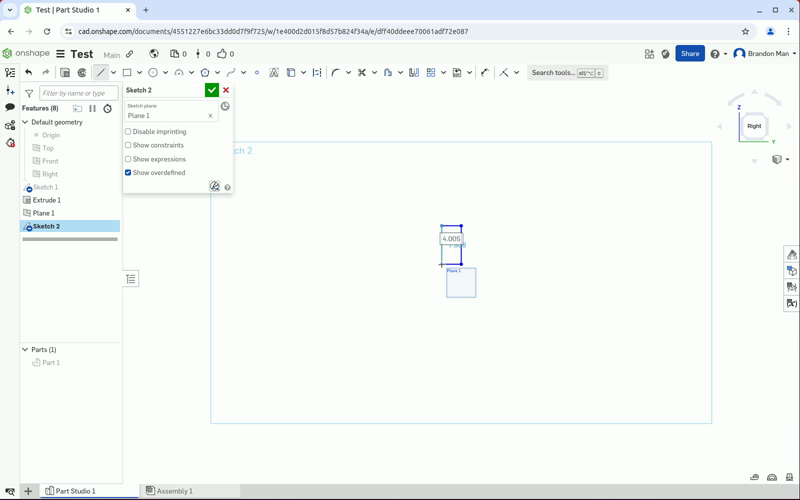
key(esc)
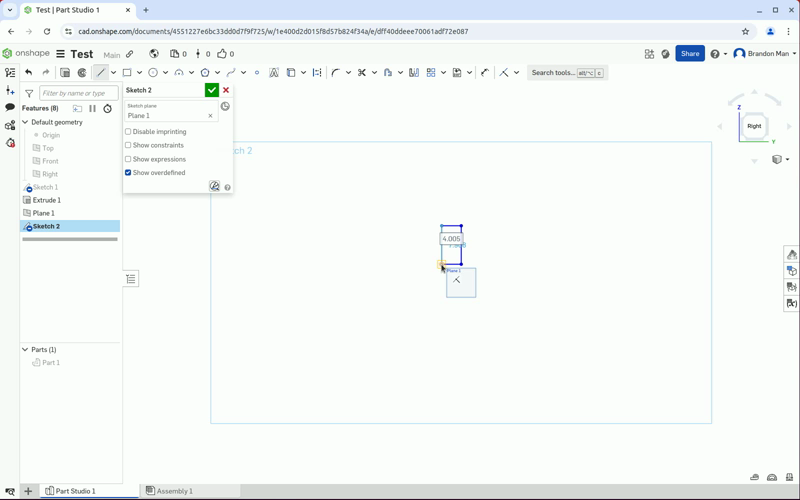
mouse_move(447, 252)
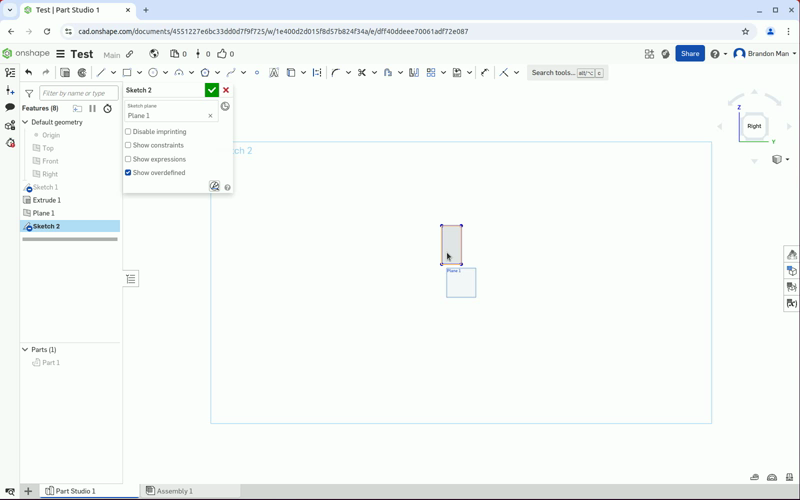
scroll(6)
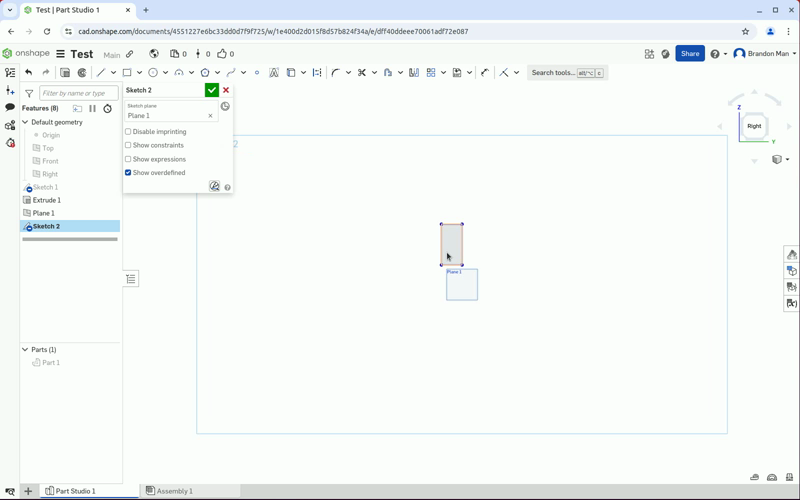
scroll(6)
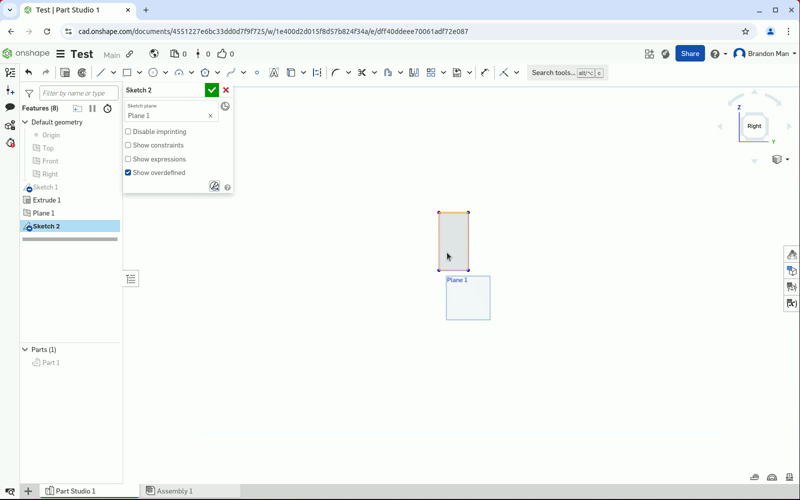
scroll(6)
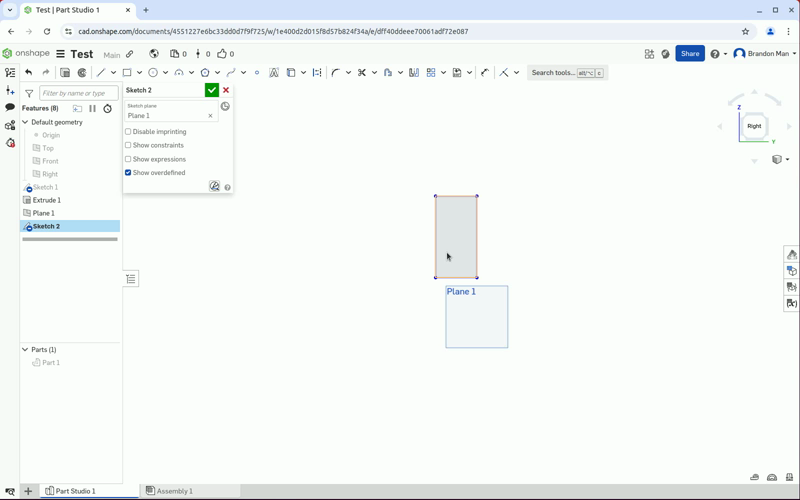
scroll(6)
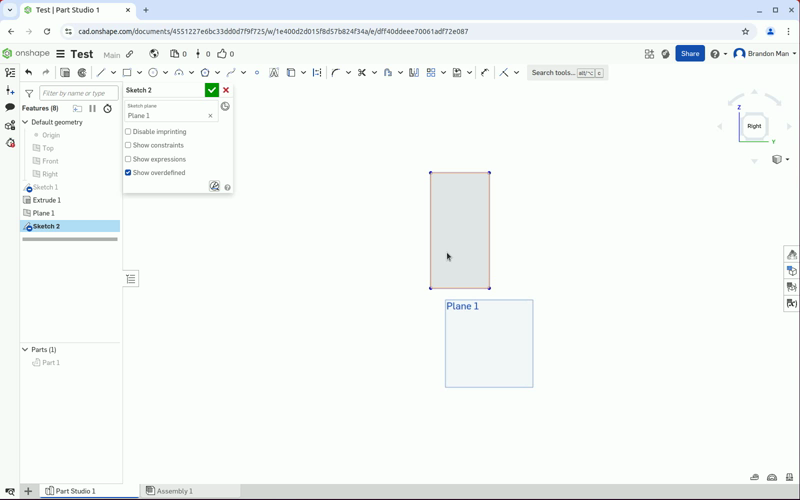
scroll(6)
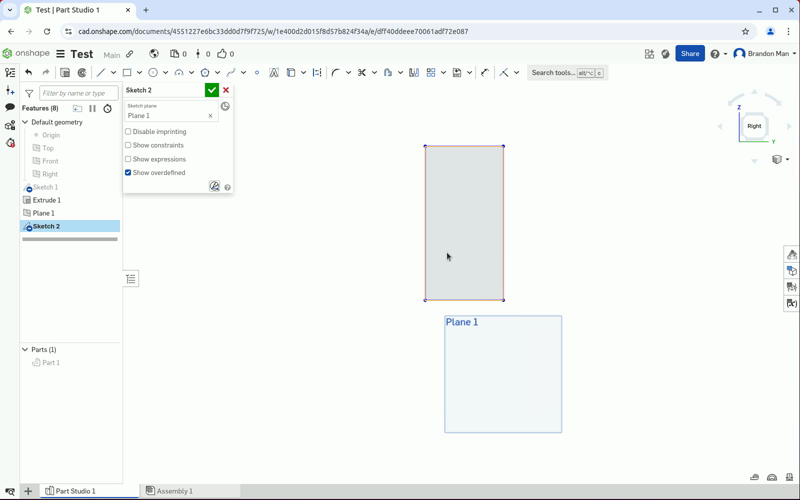
scroll(6)
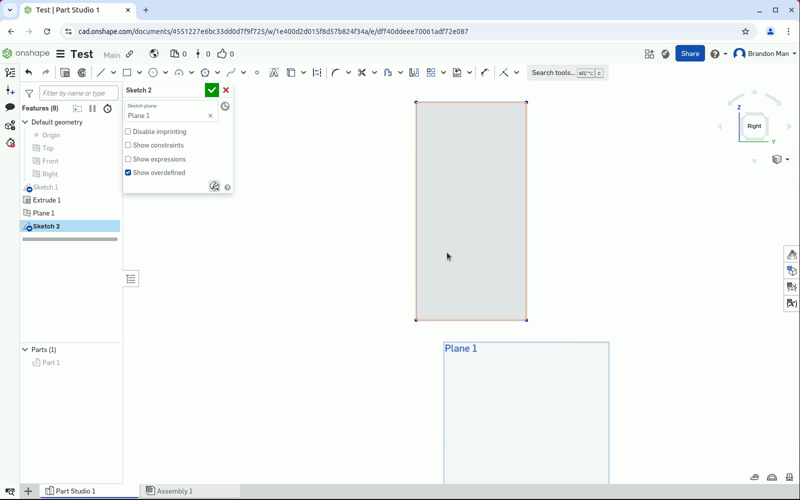
scroll(6)
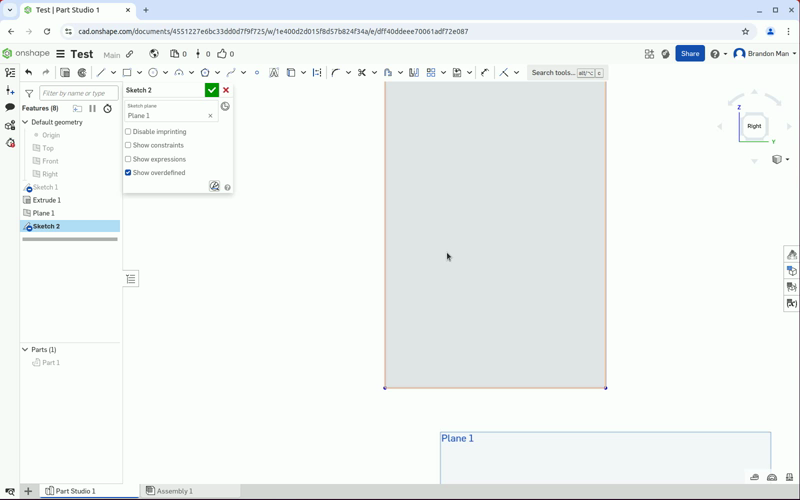
click(447, 252)
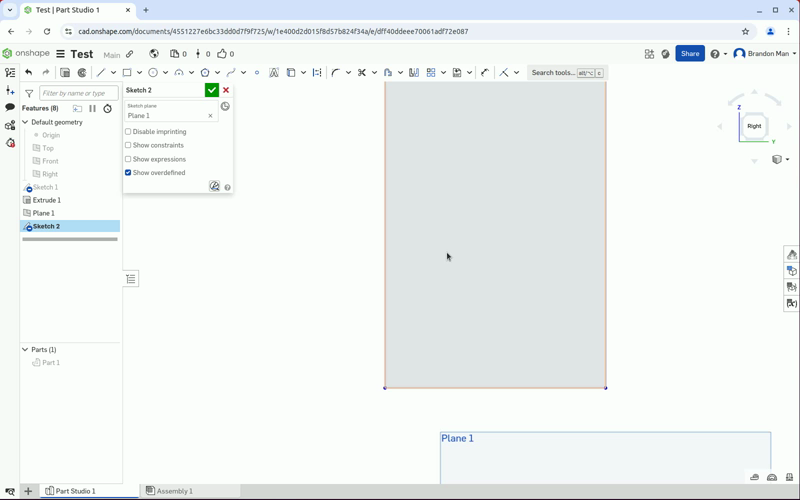
scroll(-6)
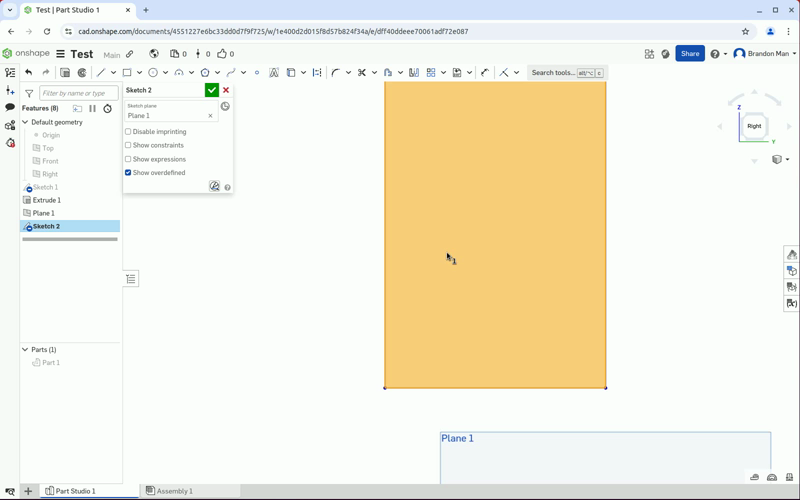
scroll(-6)
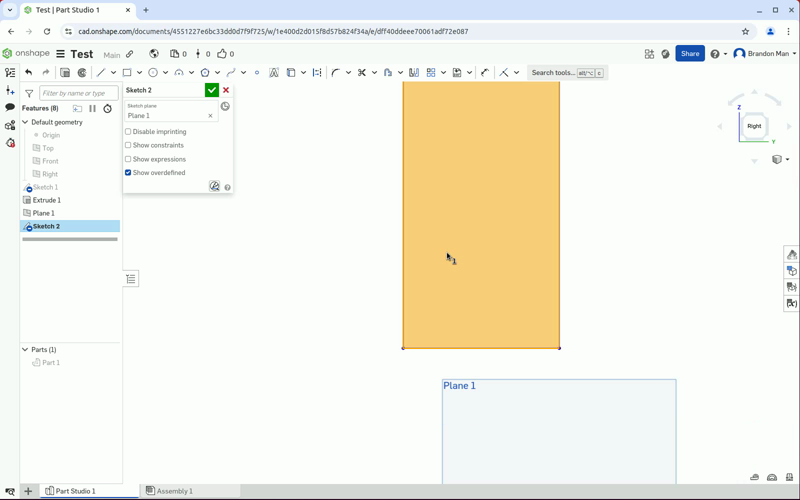
scroll(-6)
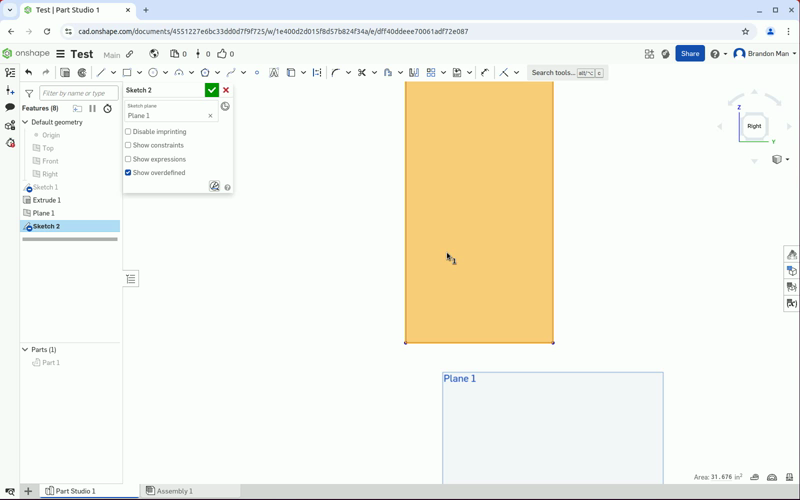
scroll(-6)
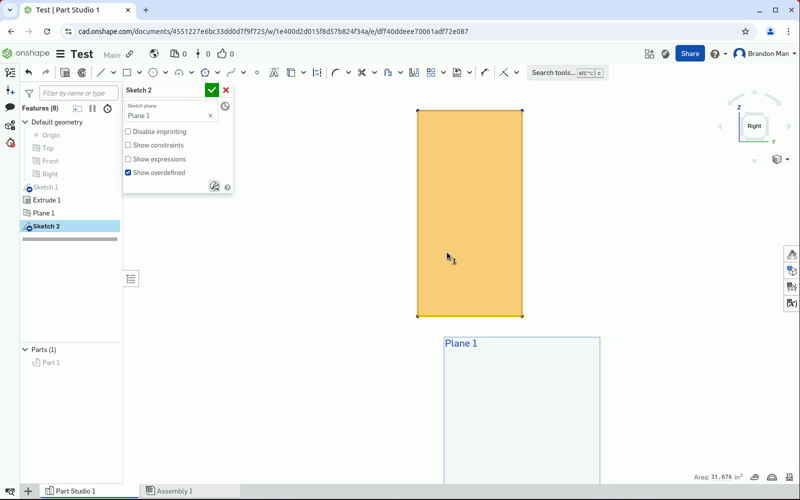
scroll(-6)
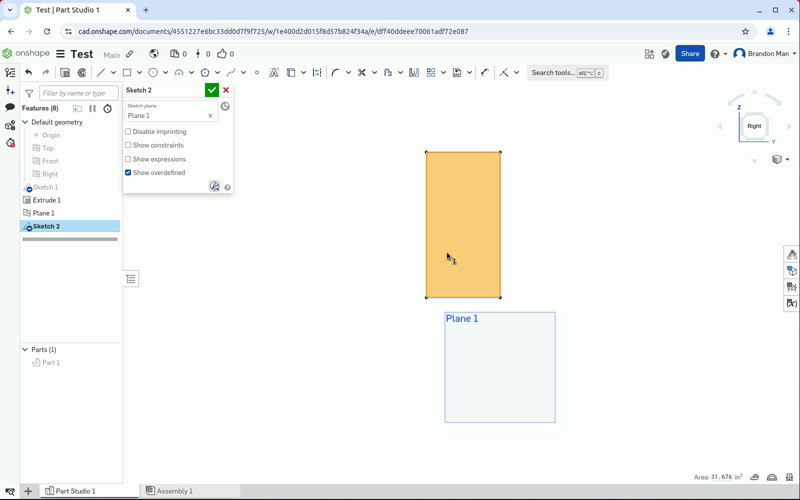
scroll(-6)
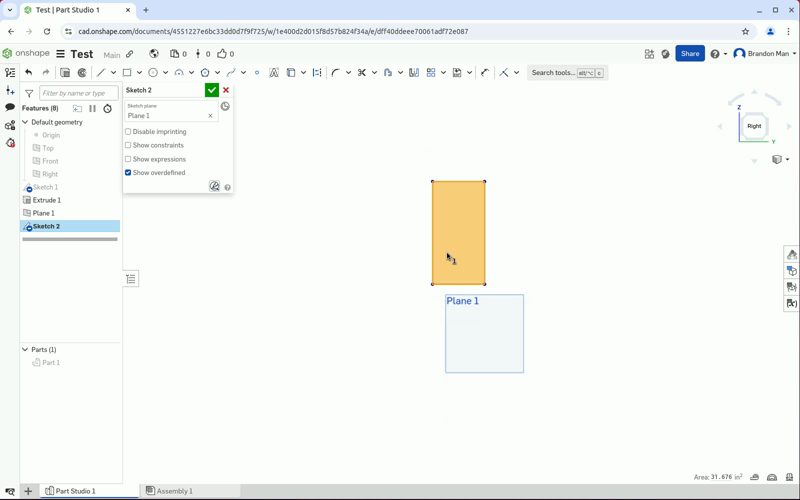
scroll(-6)
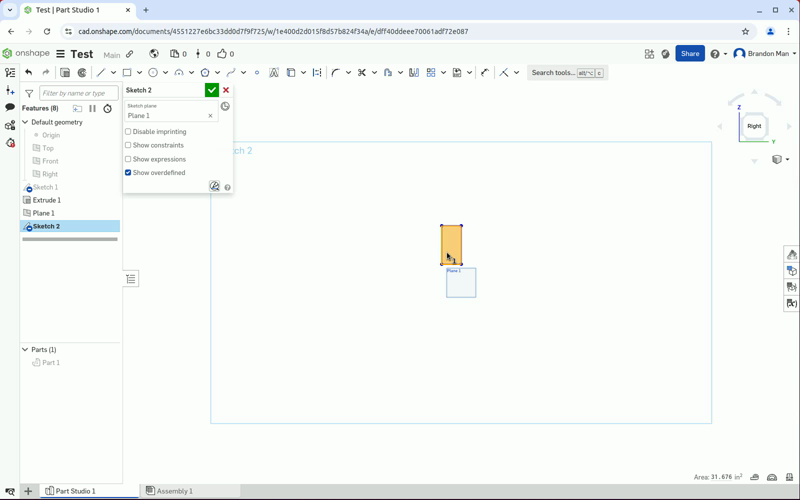
mouse_move(73, 352)
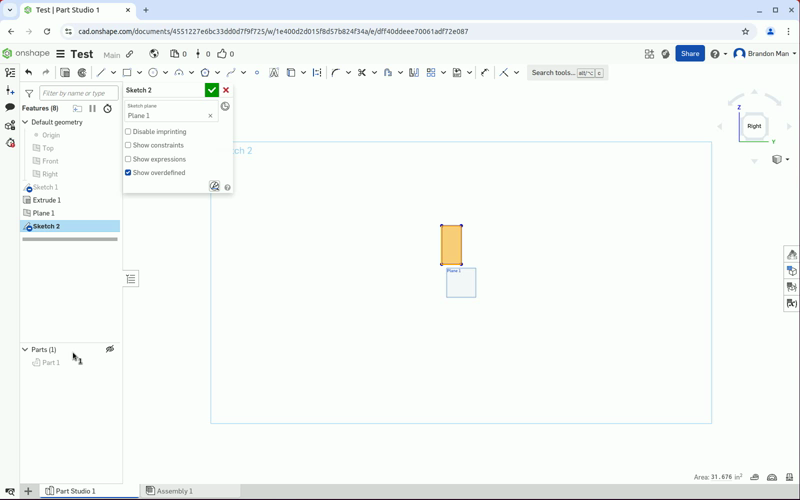
key(shift+y)
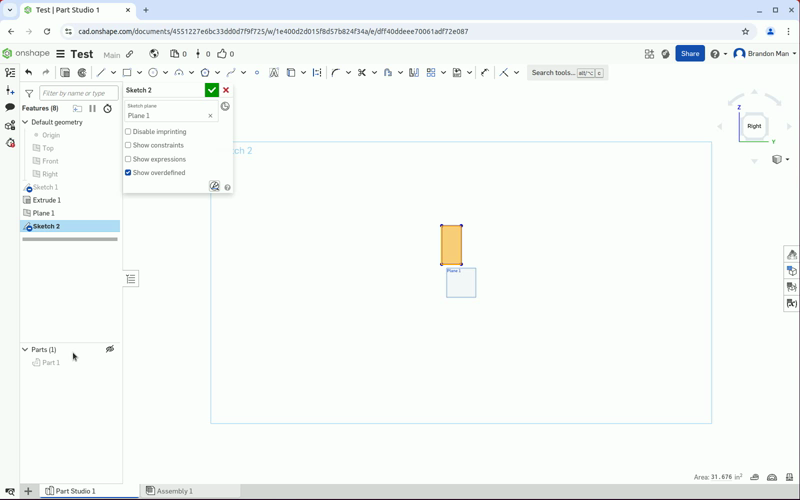
key(shift+e)
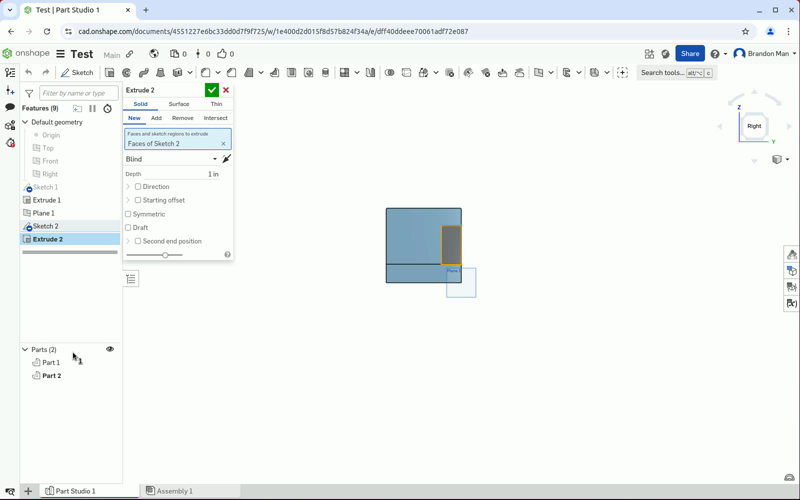
mouse_move(143, 106)
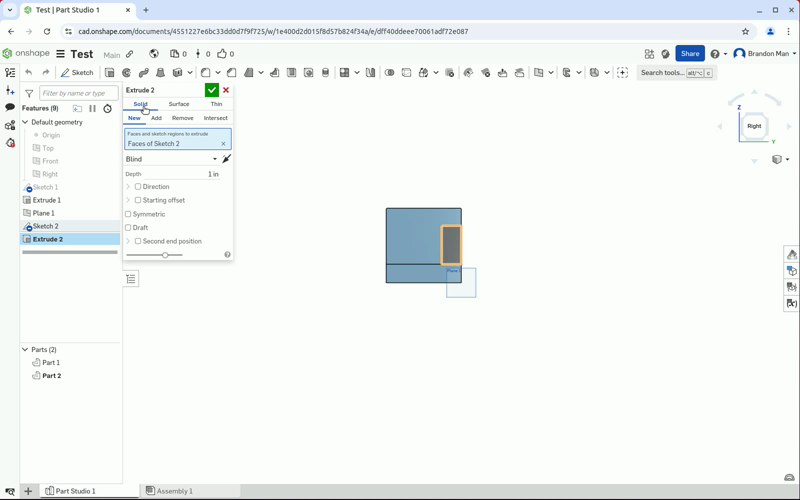
click(143, 106)
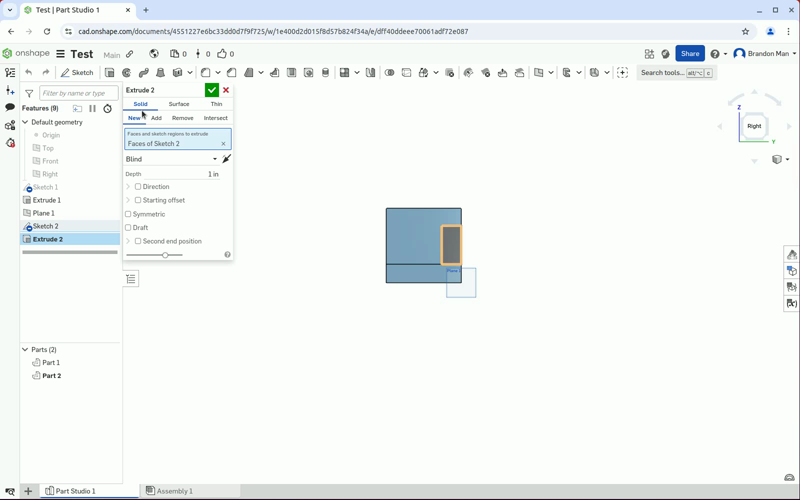
mouse_move(137, 120)
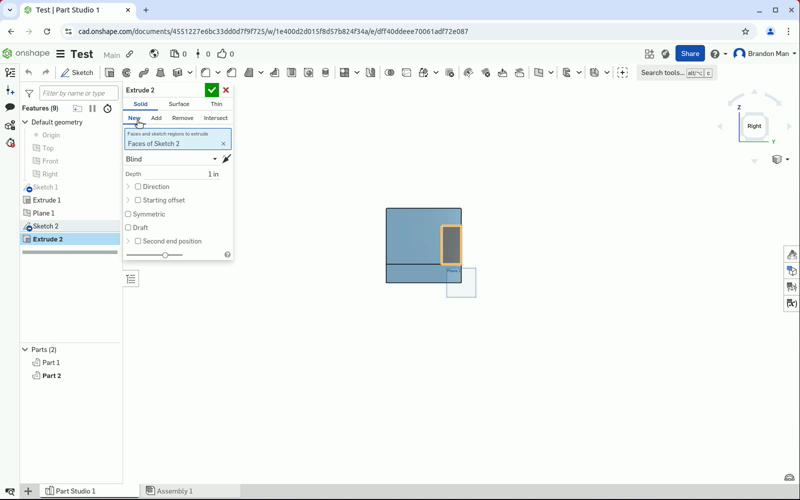
click(137, 120)
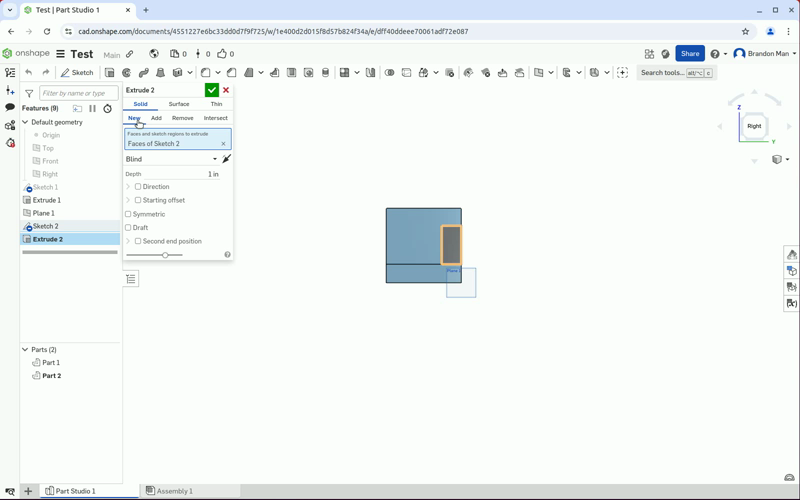
key(tab, 4)
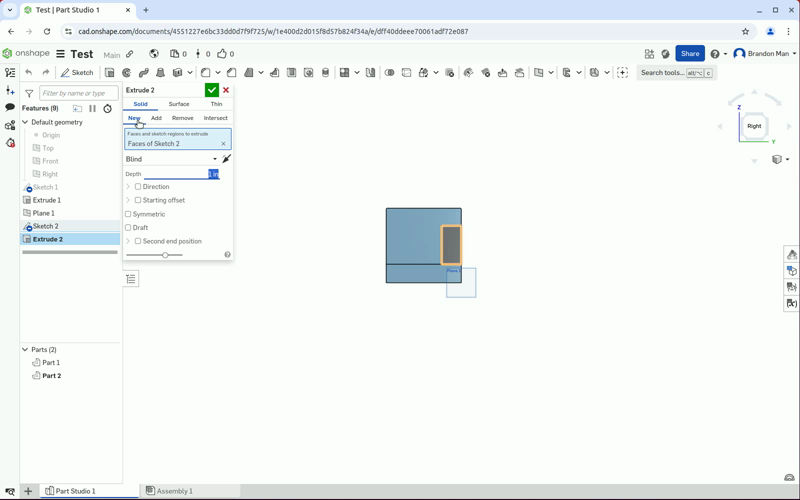
text(-15.405)
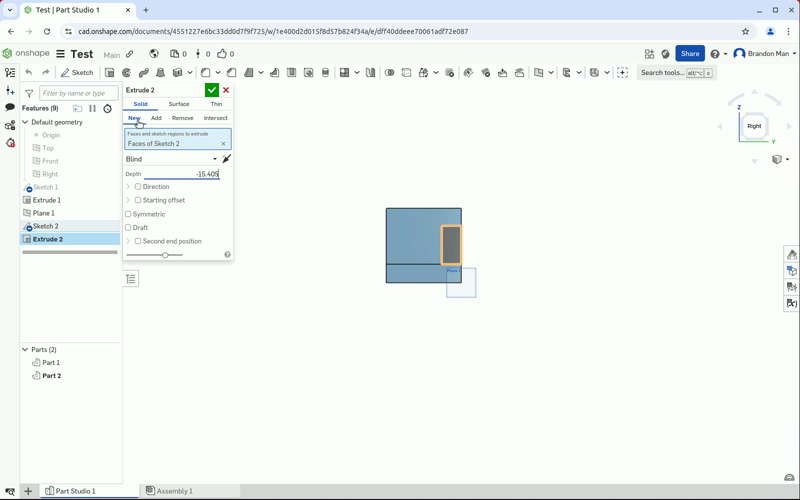
key(enter)
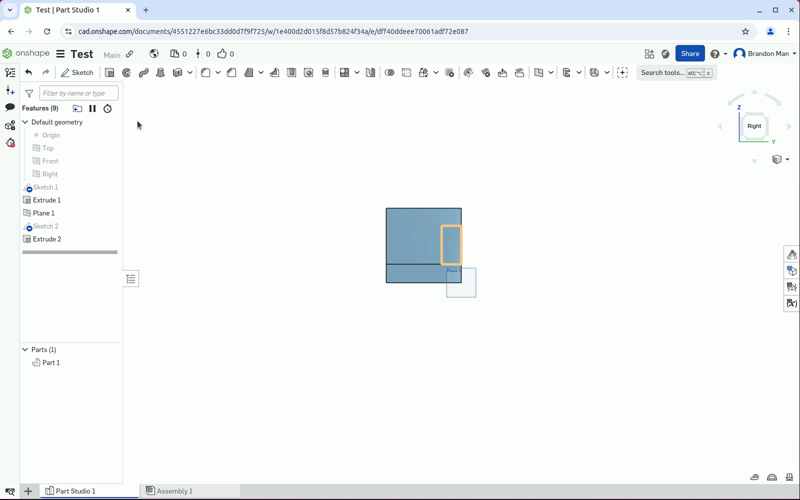
key(shift+h)
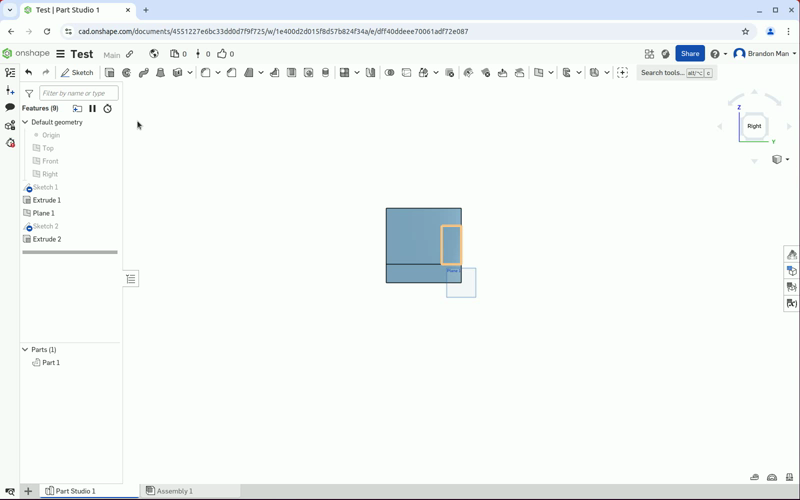
key(shift+h)
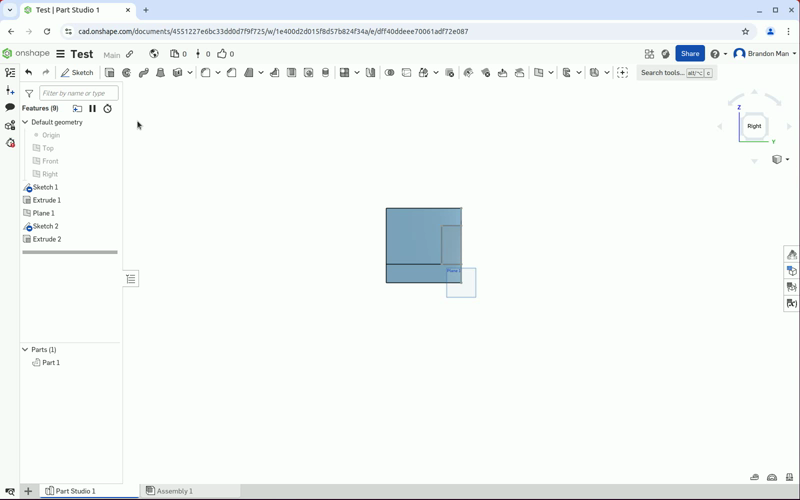
key(shift+7)
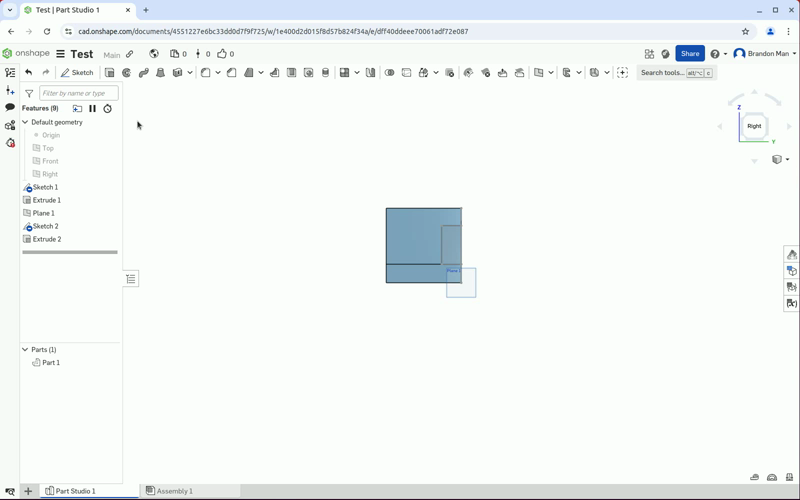
key(right, 2)
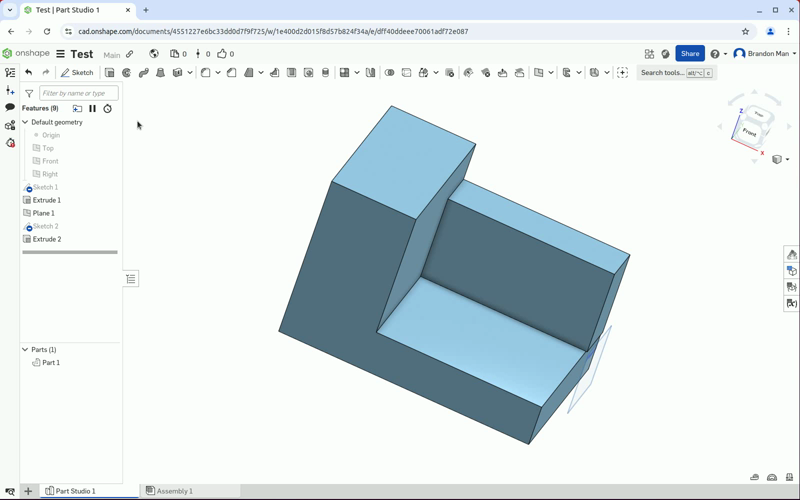
key(down, 2)
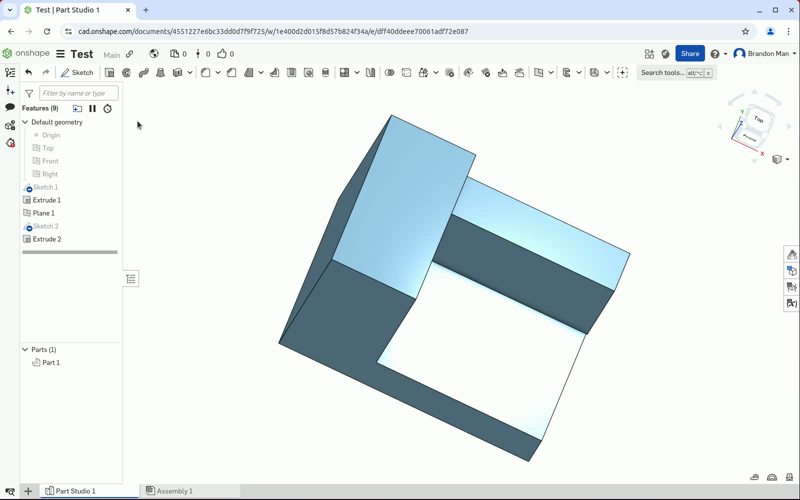
key(up, 2)
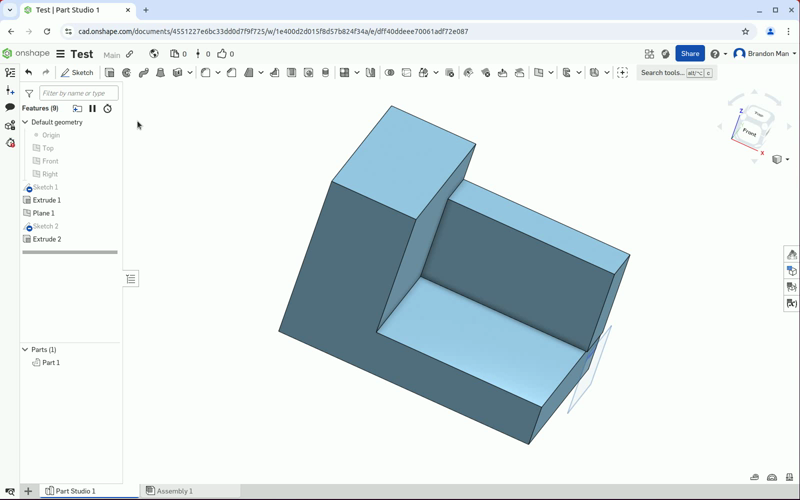
key(left, 2)
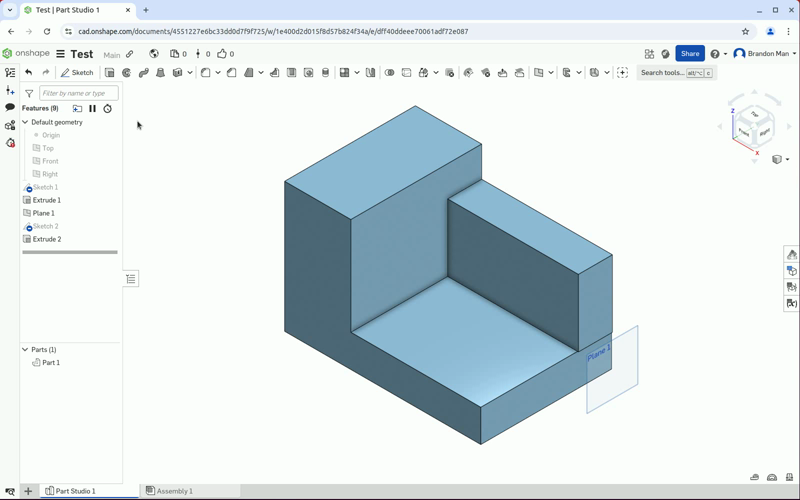
mouse_move(73, 189)
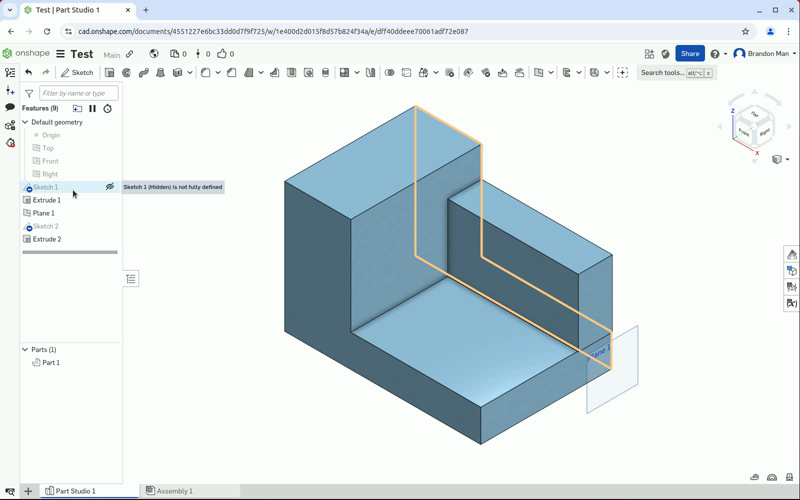
click(73, 189)